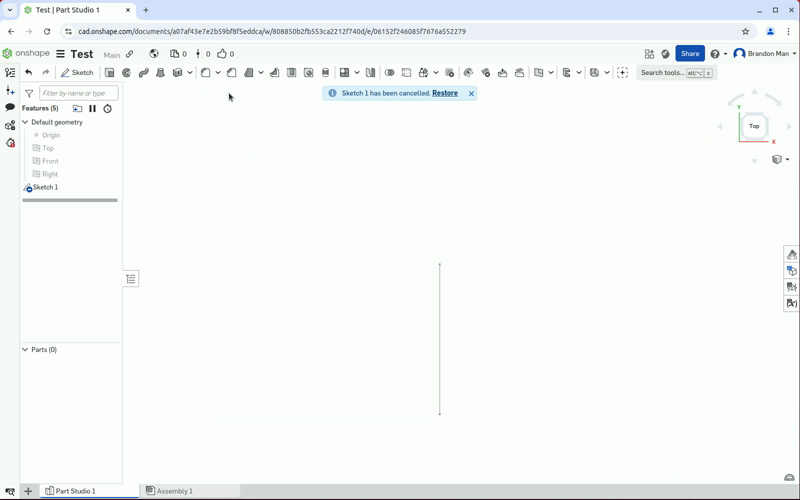
key(shift+h)
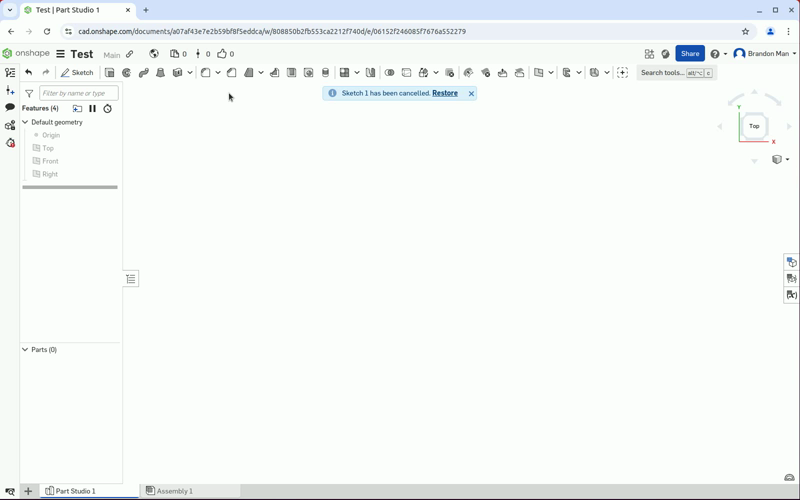
mouse_move(73, 352)
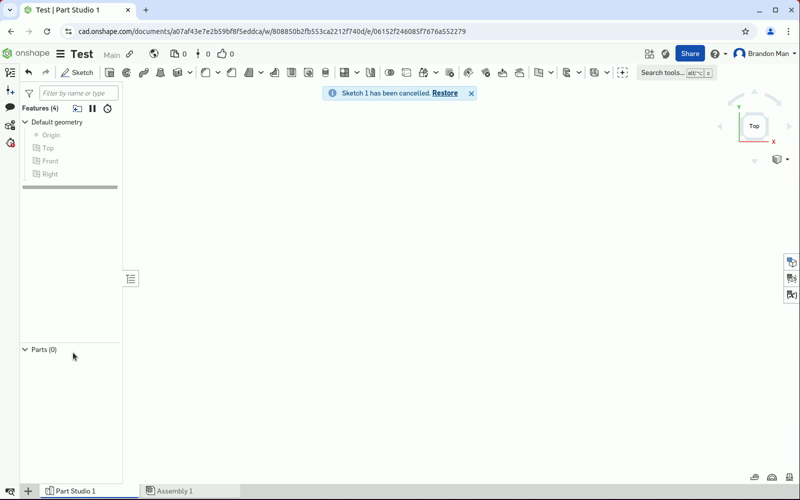
key(y)
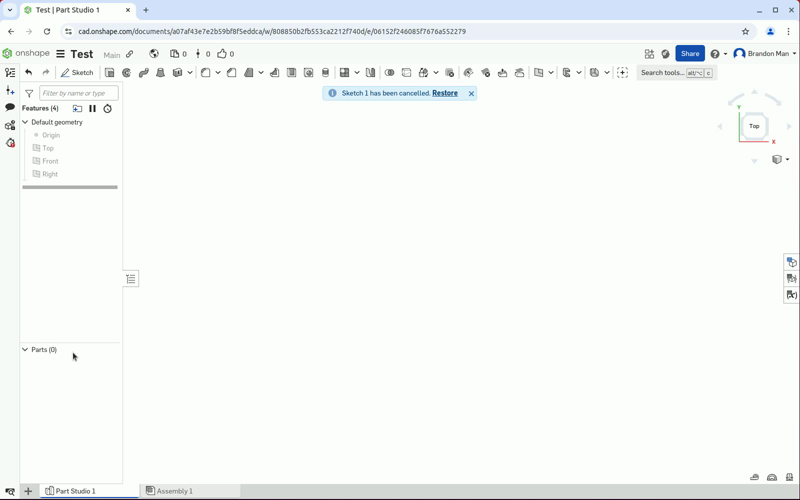
key(shift+p)
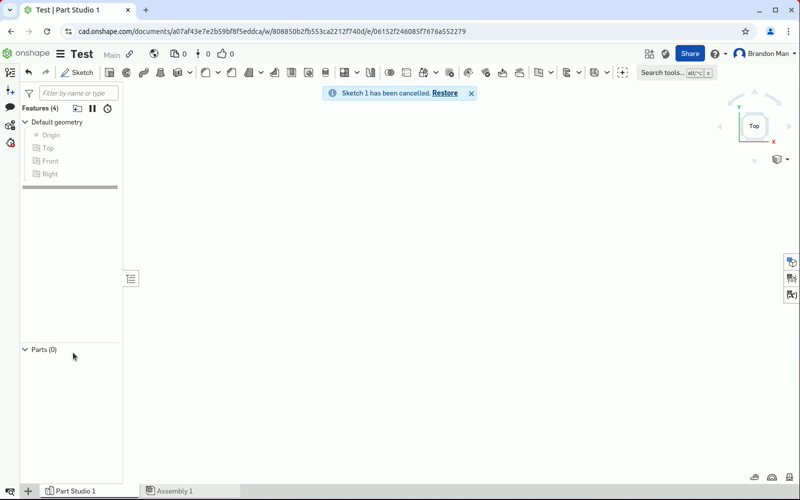
key(space)
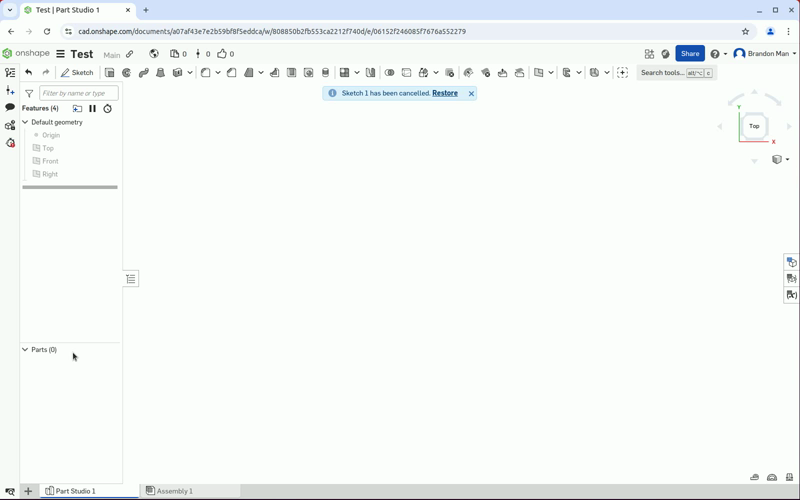
key_down(shift)
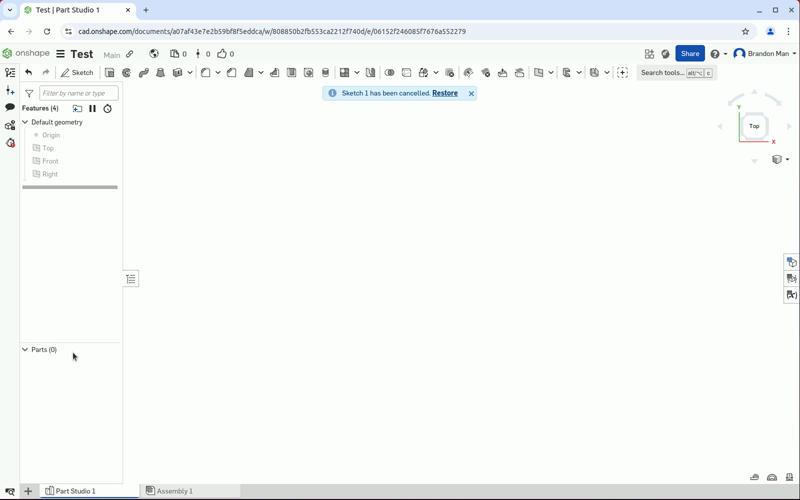
key(up)
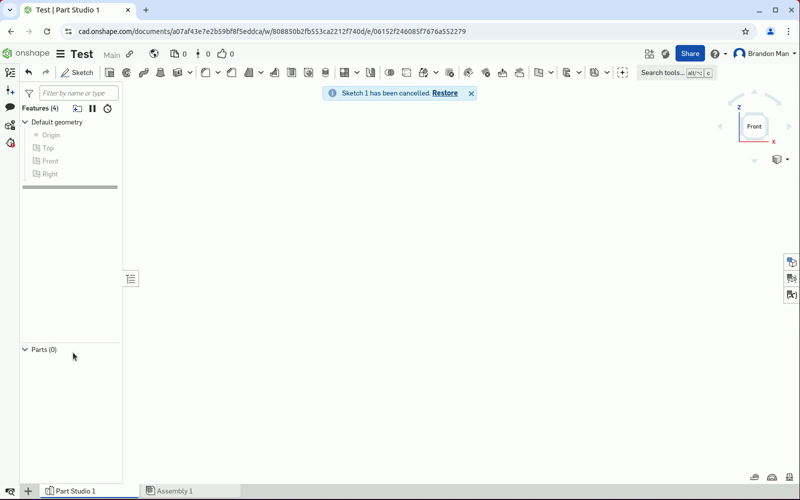
key_up(shift)
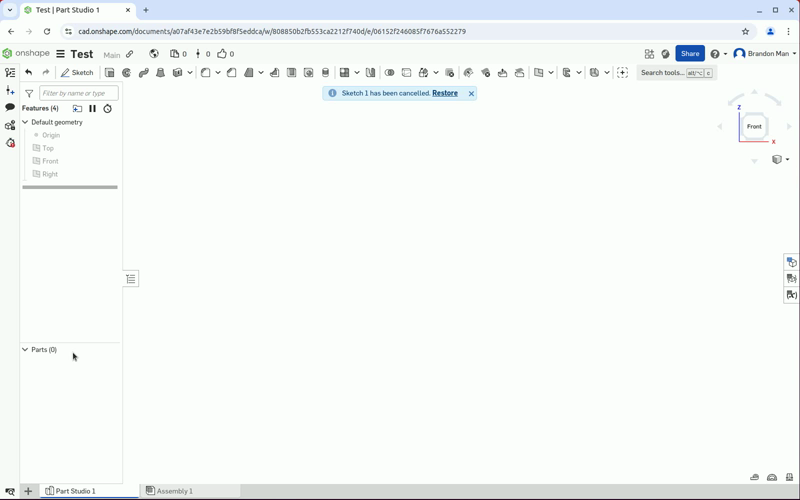
mouse_move(73, 352)
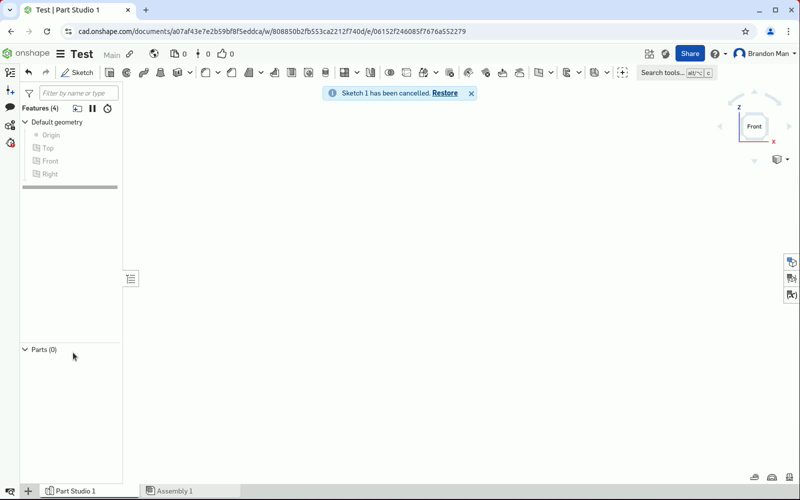
key(shift+y)
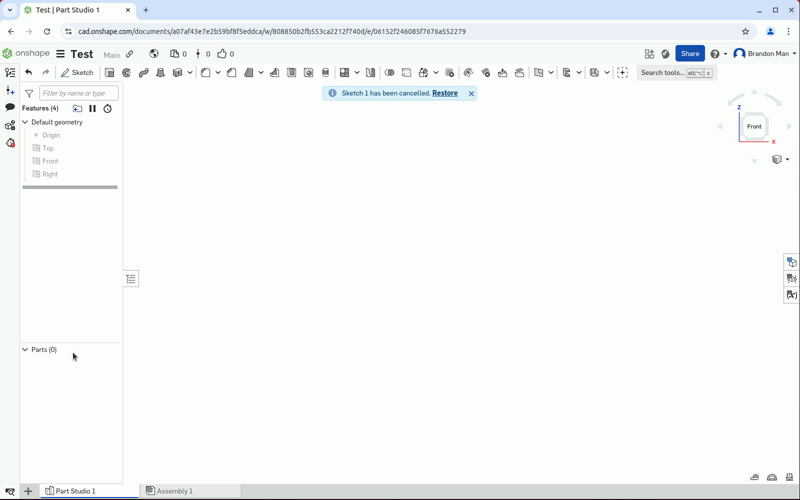
key(shift+s)
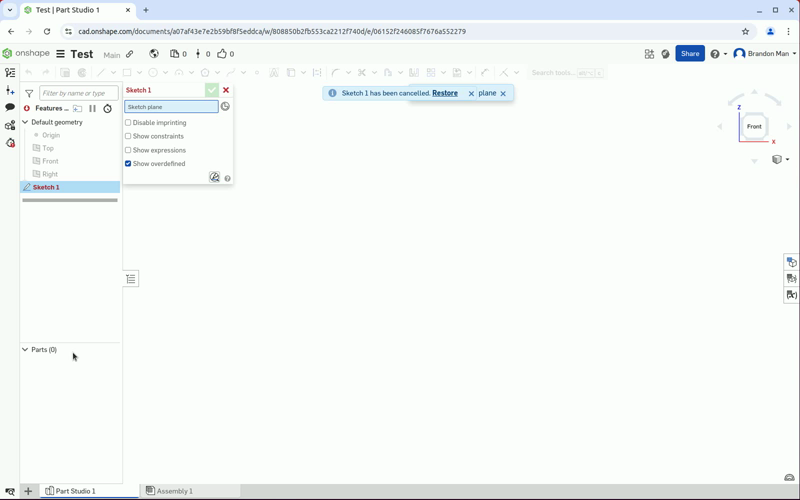
mouse_move(73, 163)
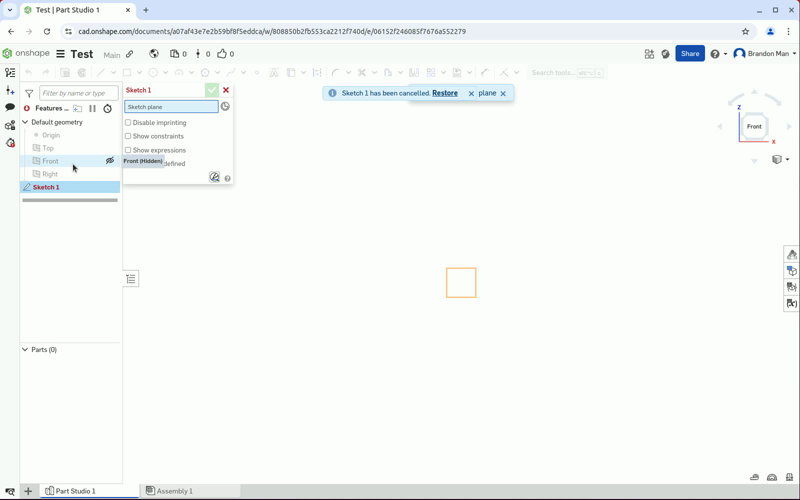
click(73, 163)
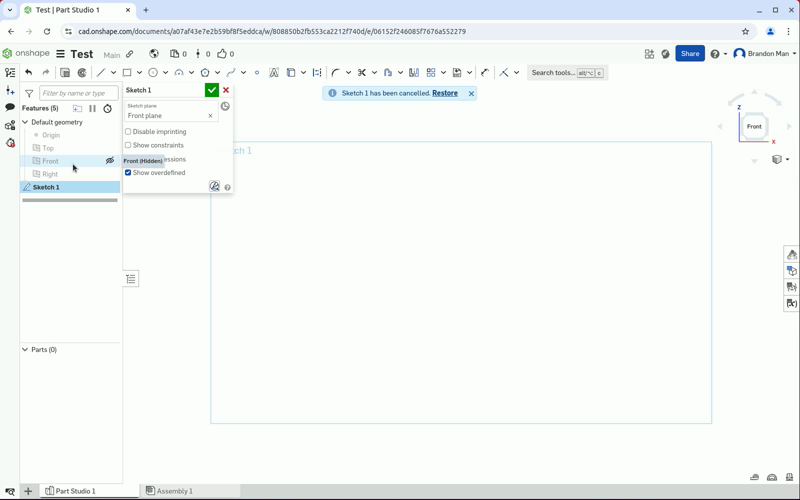
mouse_move(73, 352)
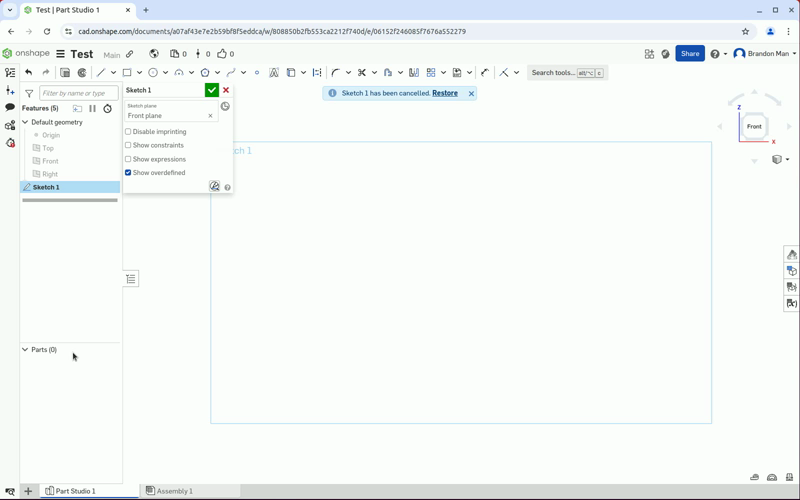
key(y)
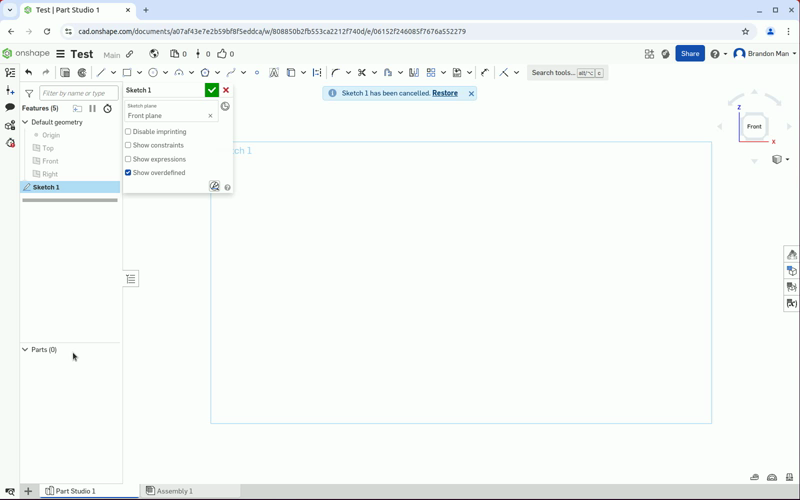
key(l)
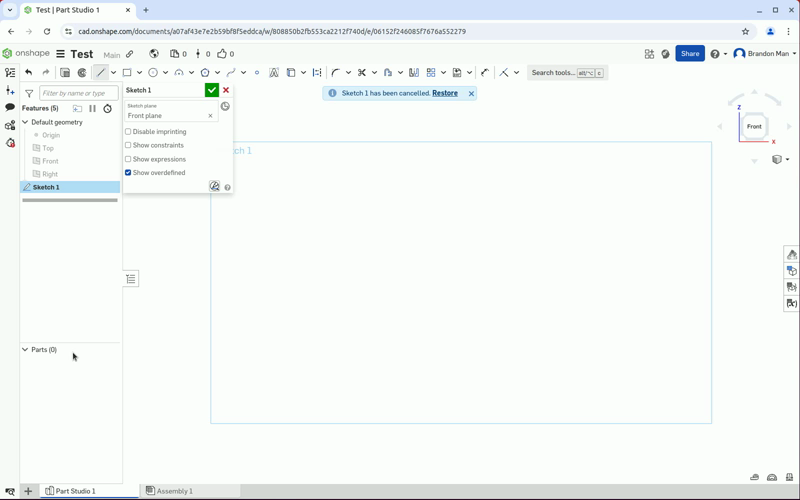
key_down(shift)
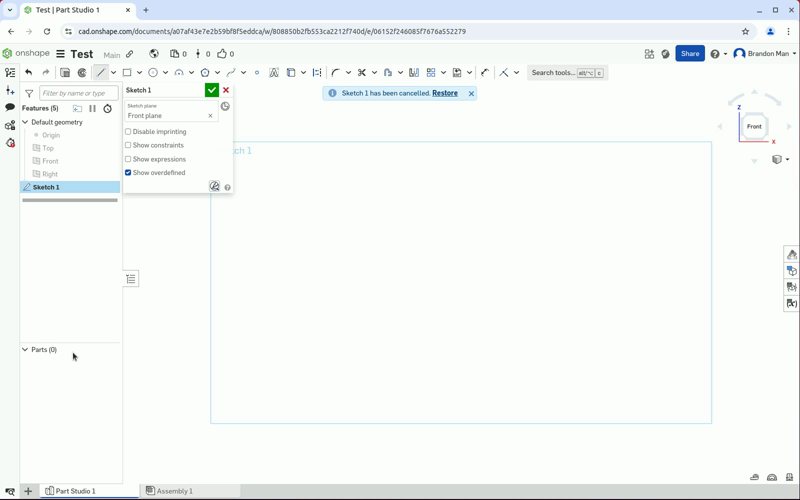
mouse_move(348, 282)
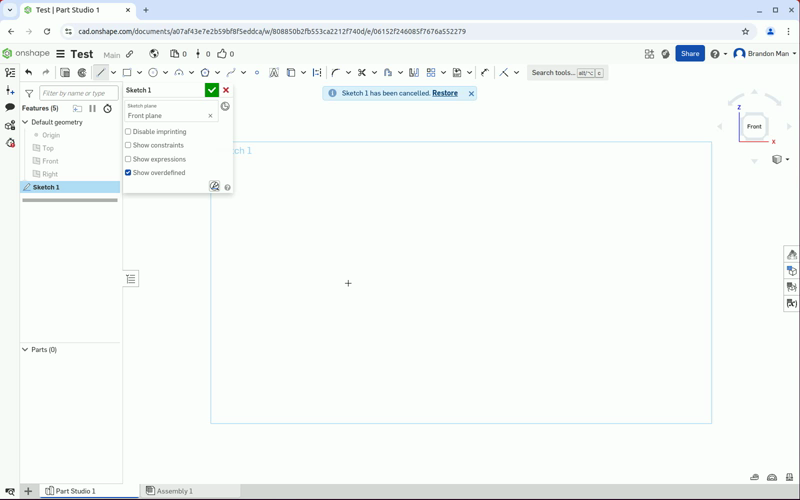
click(348, 282)
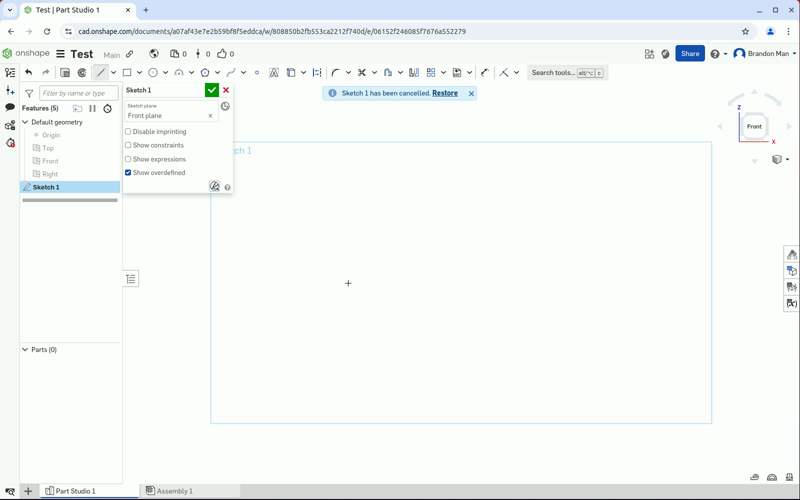
key_up(shift)
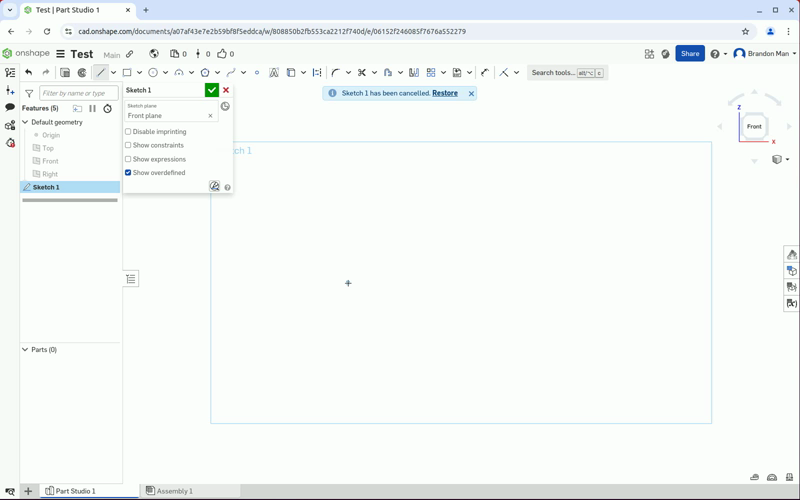
key_down(shift)
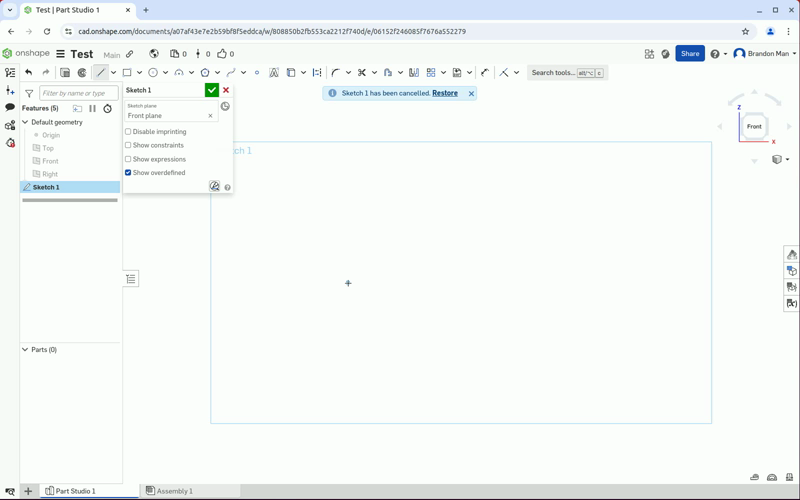
mouse_move(460, 282)
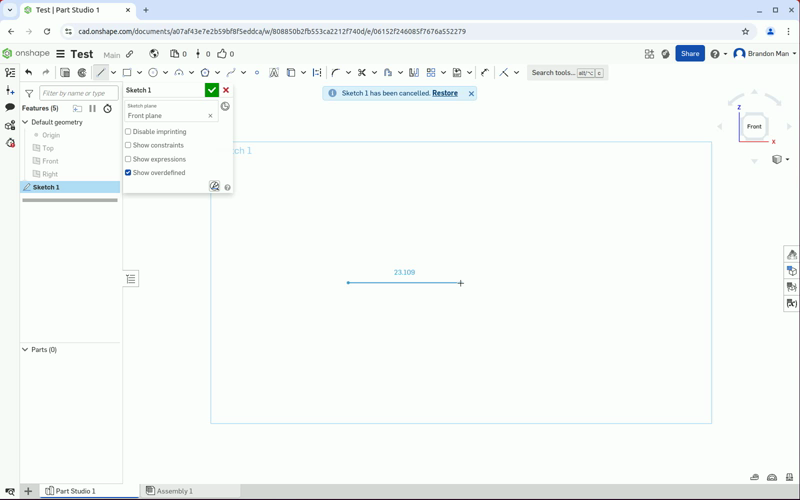
click(460, 282)
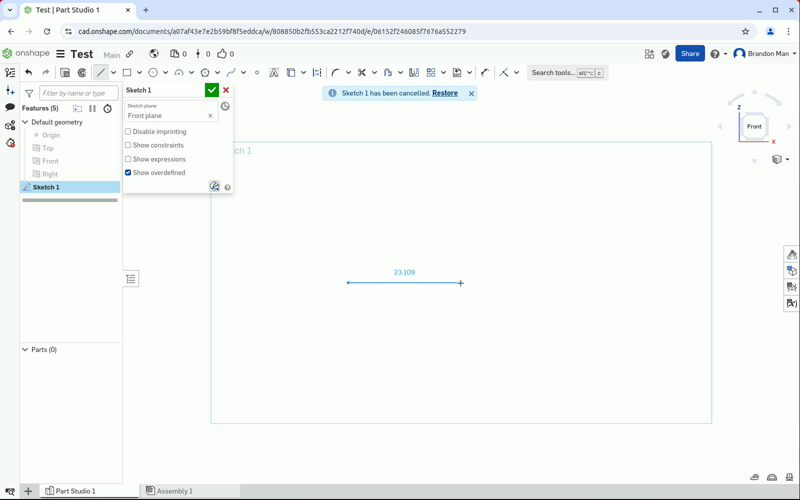
key_up(shift)
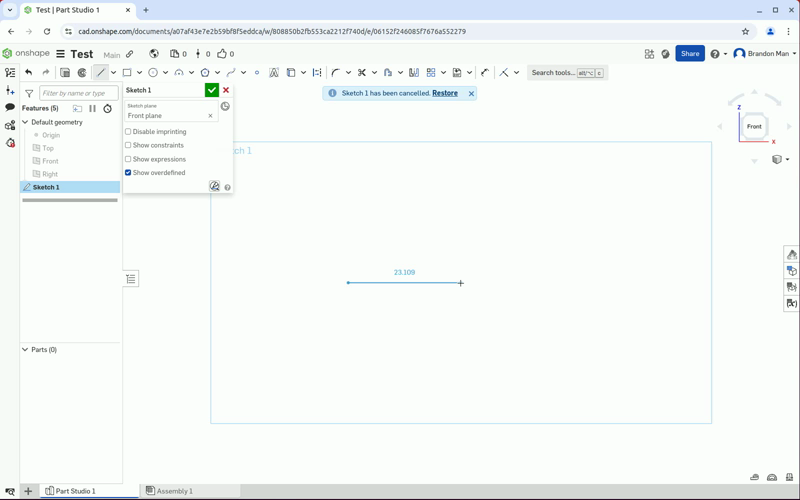
key_down(shift)
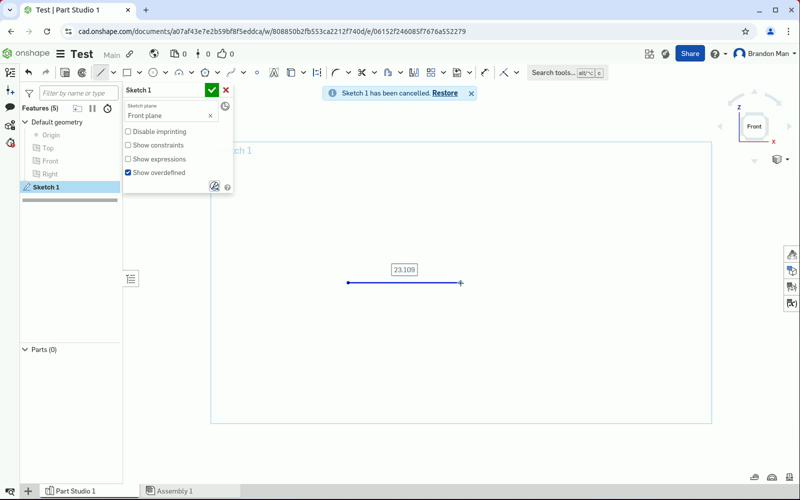
mouse_move(460, 170)
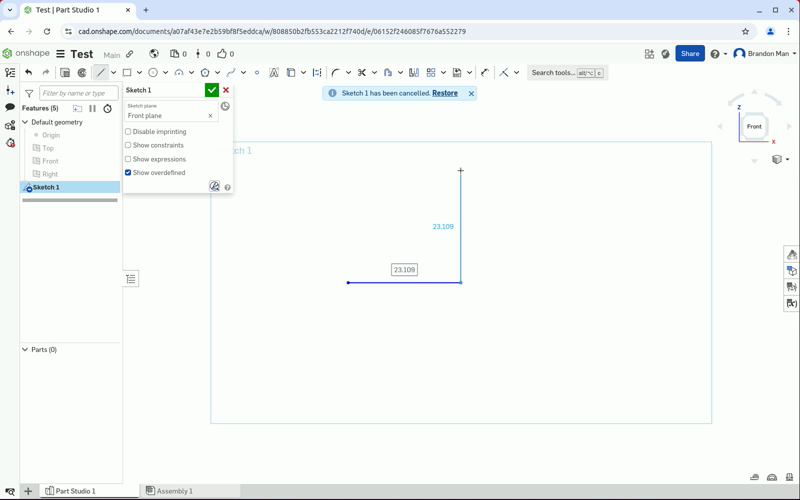
click(460, 170)
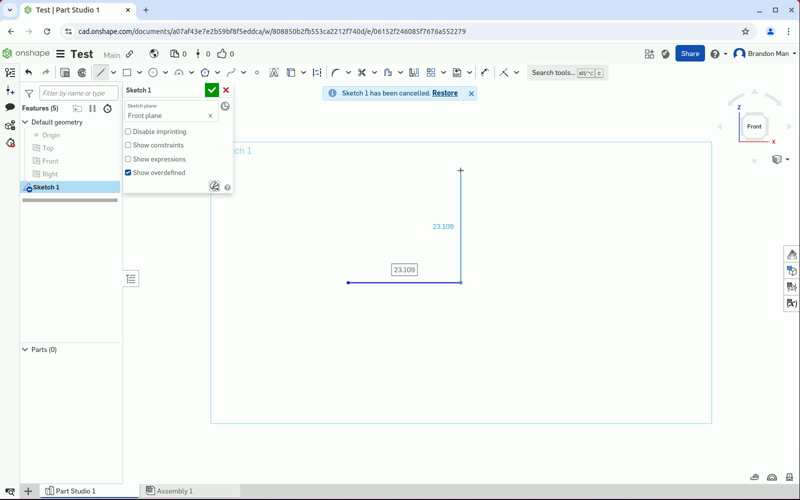
key_up(shift)
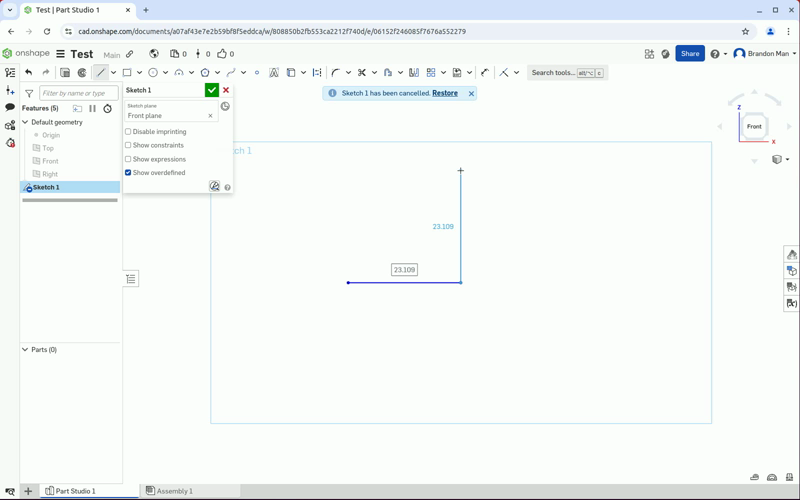
key_down(shift)
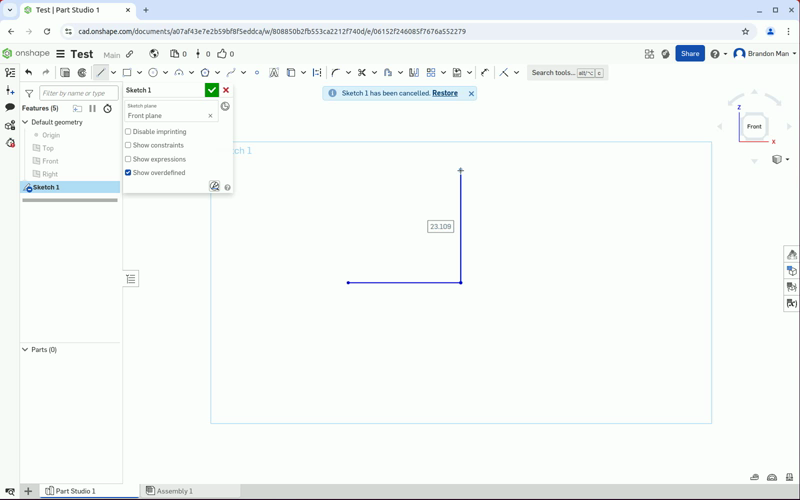
mouse_move(348, 170)
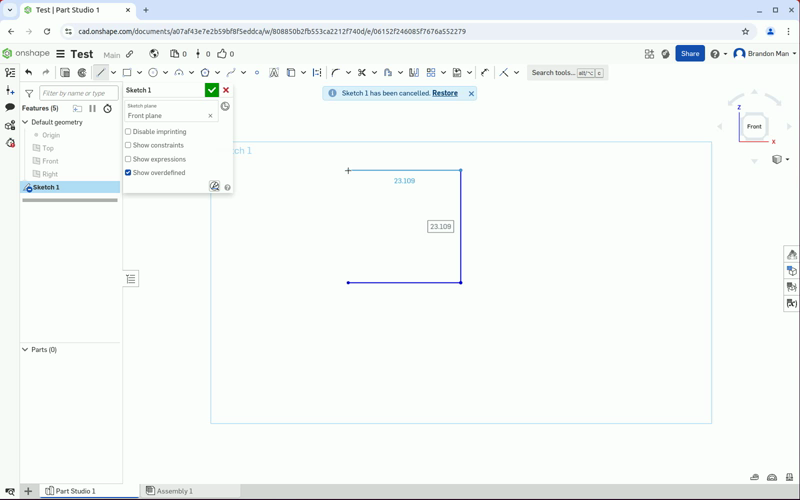
click(348, 170)
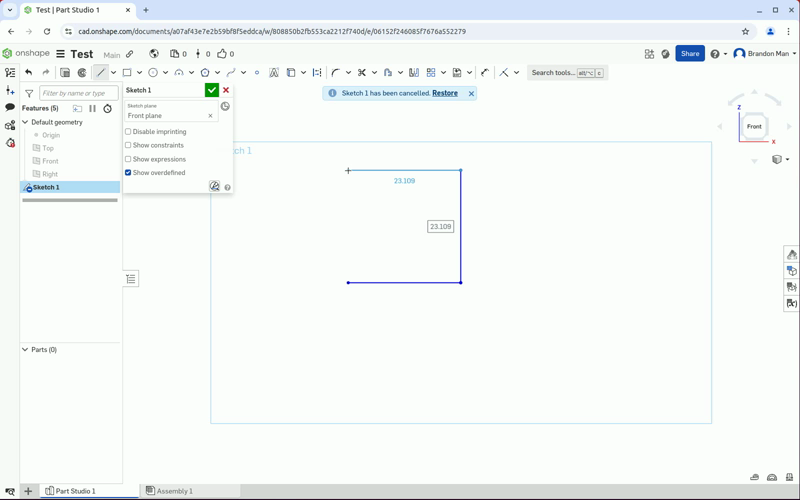
key_up(shift)
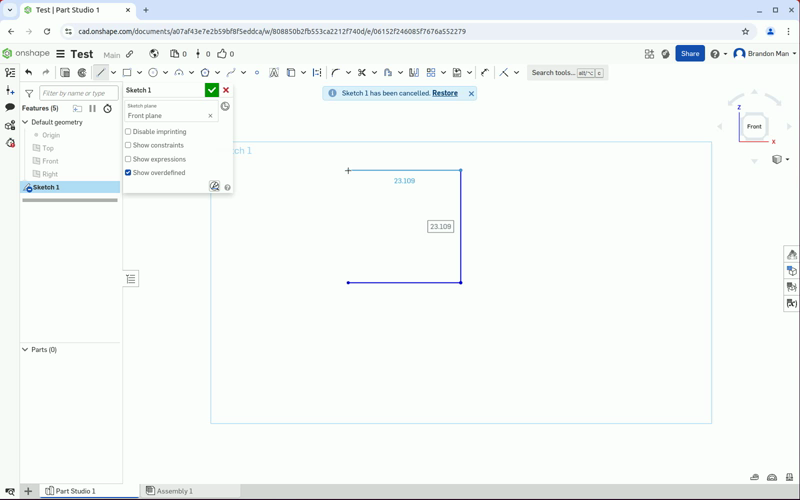
key_down(shift)
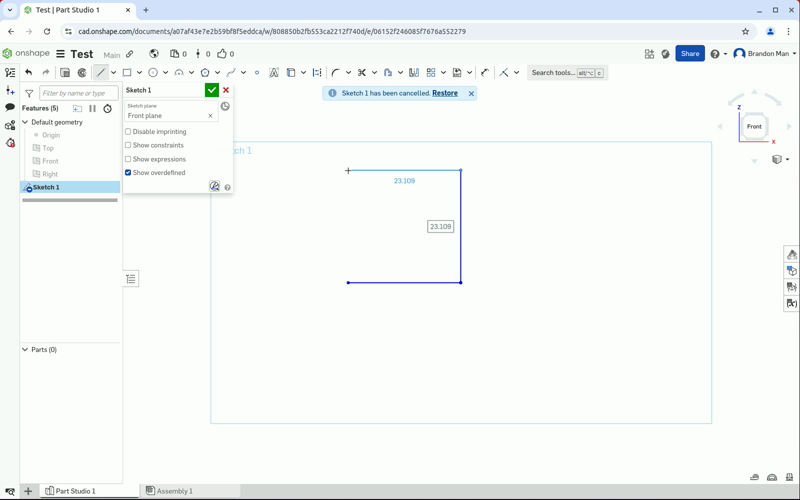
mouse_move(348, 282)
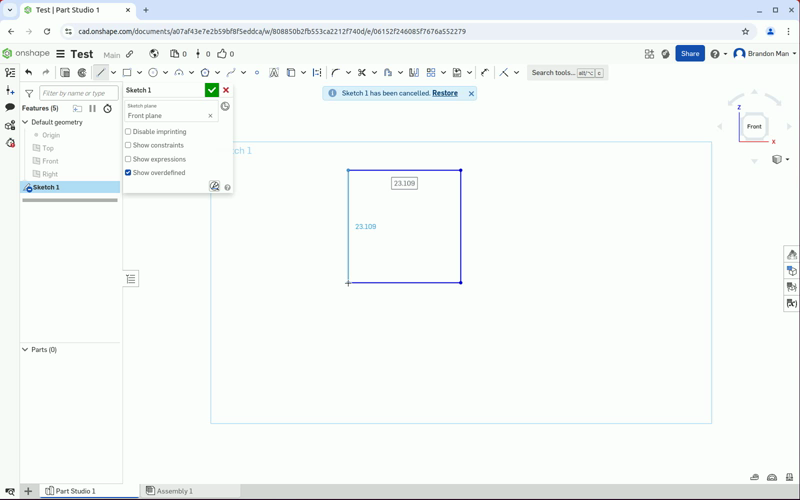
key_up(shift)
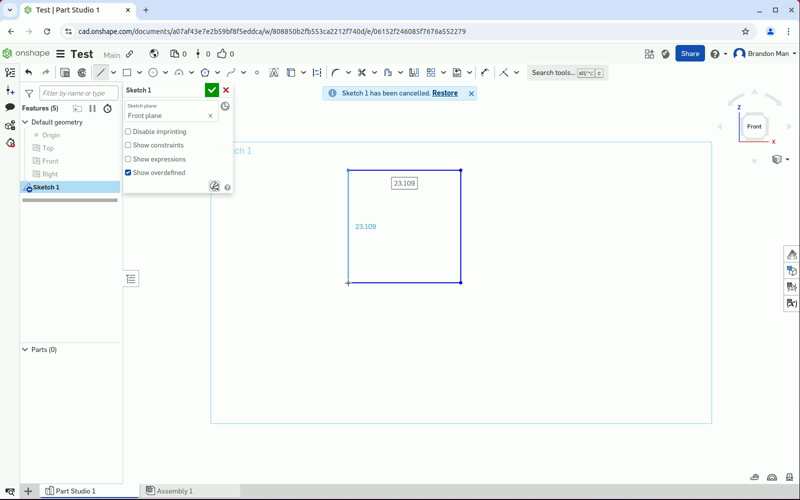
click(348, 282)
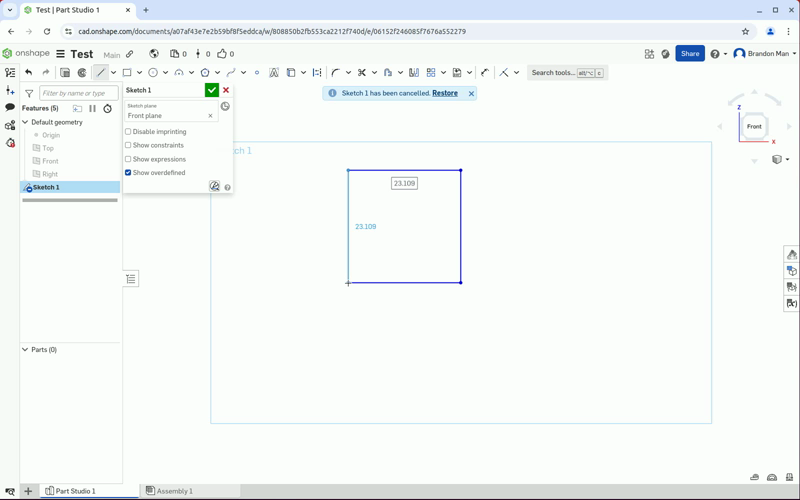
key(esc)
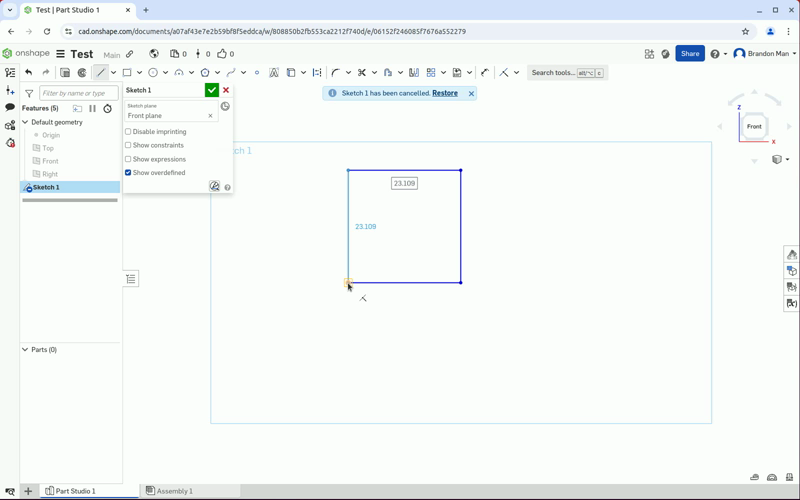
mouse_move(449, 223)
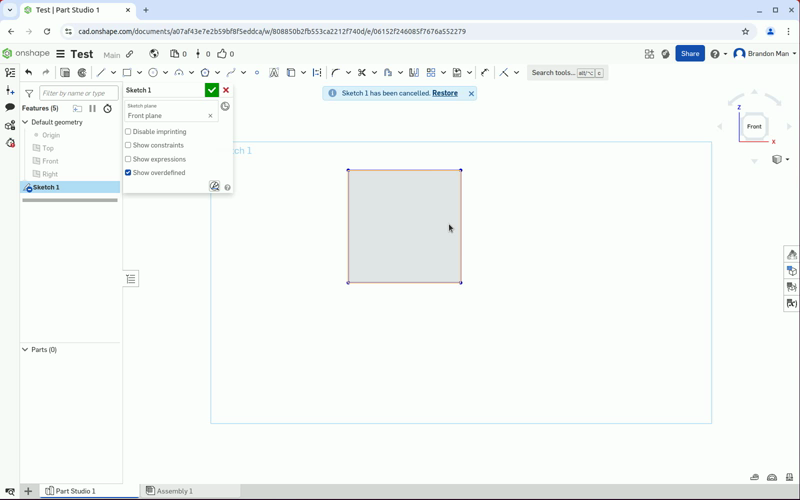
click(449, 223)
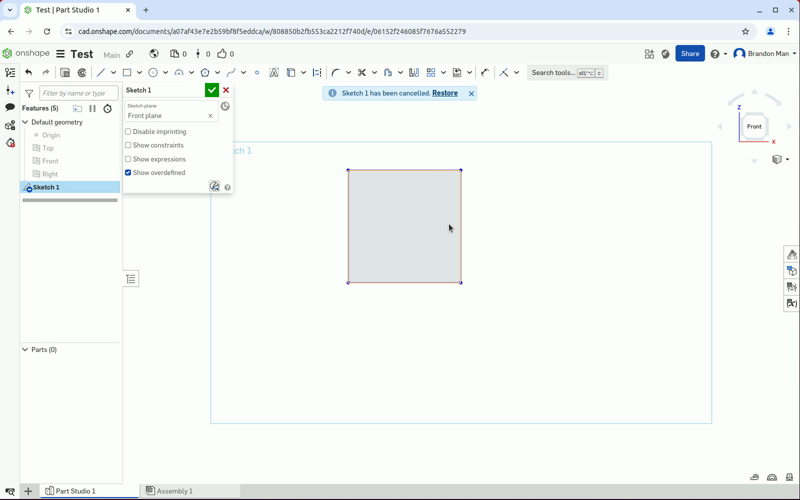
mouse_move(73, 352)
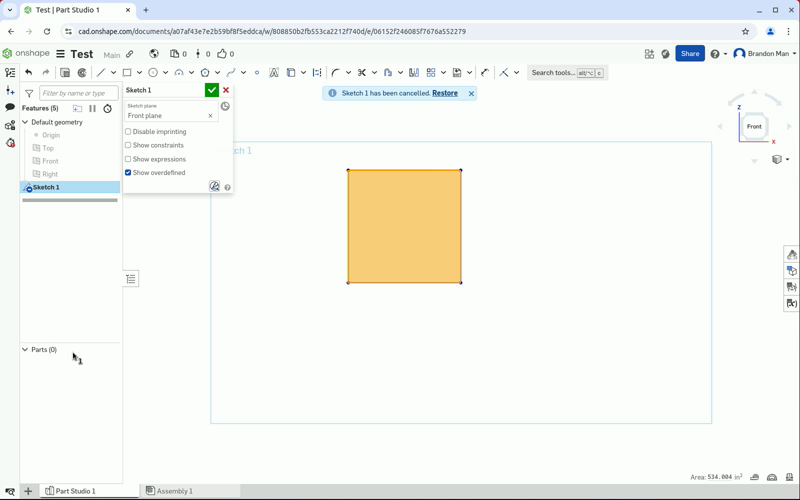
key(shift+y)
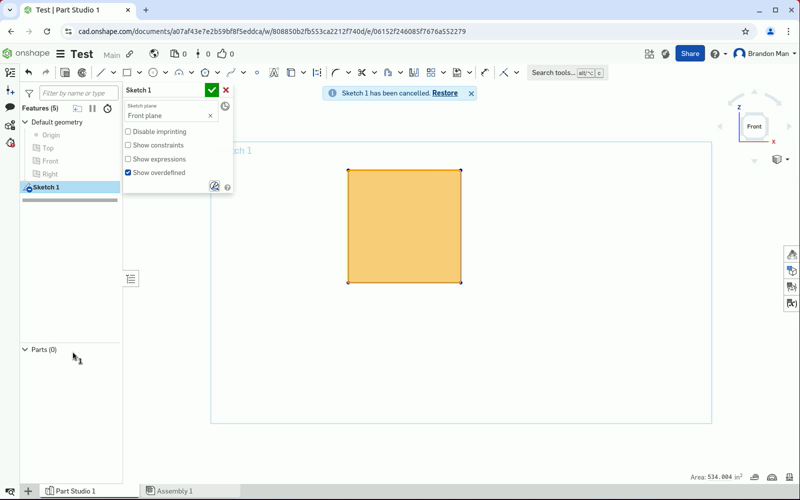
key(shift+e)
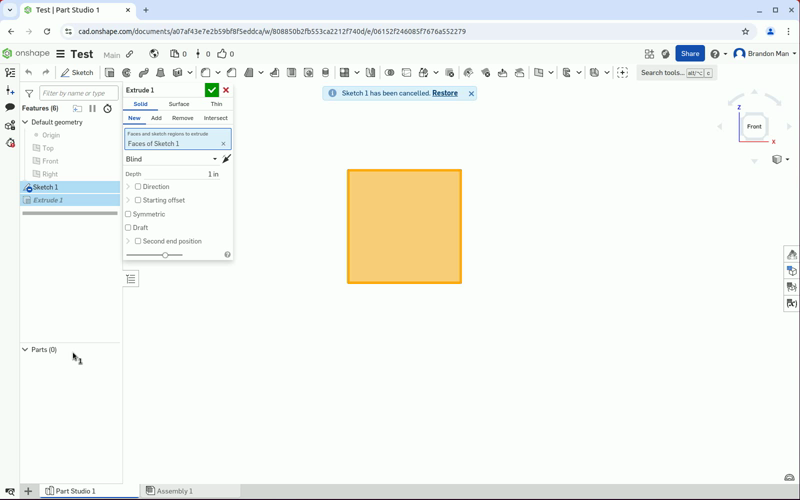
mouse_move(143, 106)
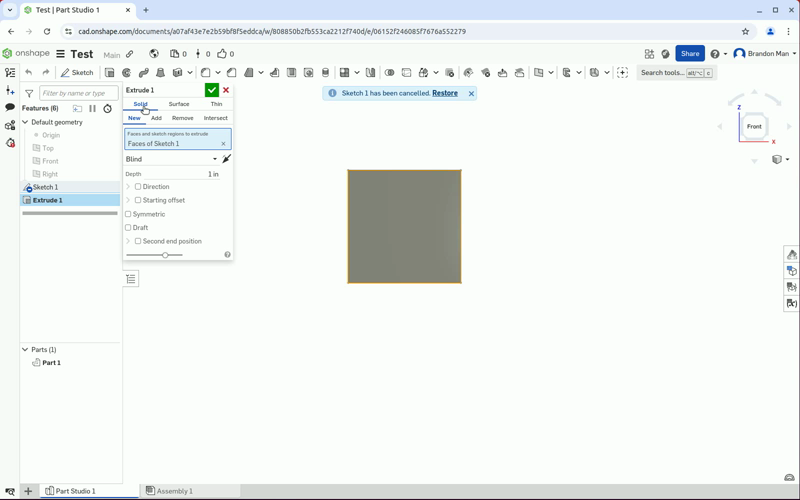
click(143, 106)
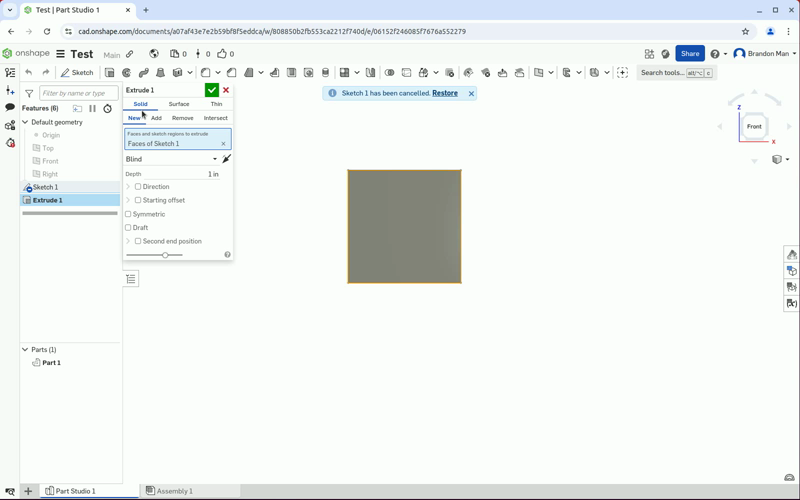
mouse_move(137, 120)
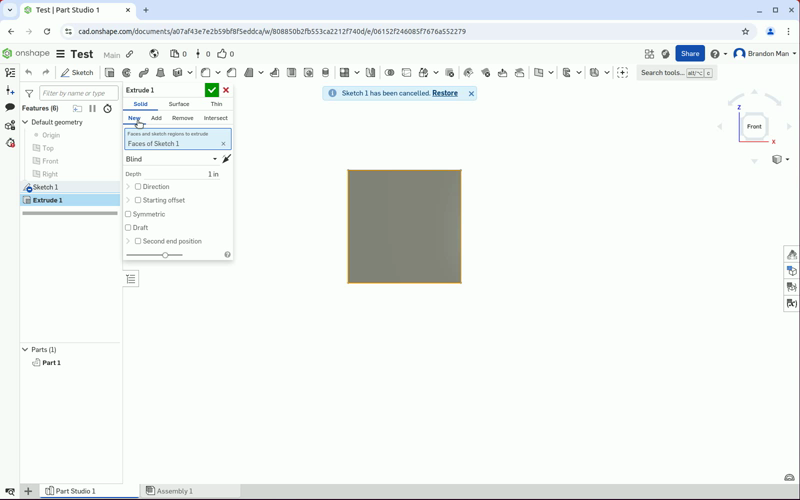
click(137, 120)
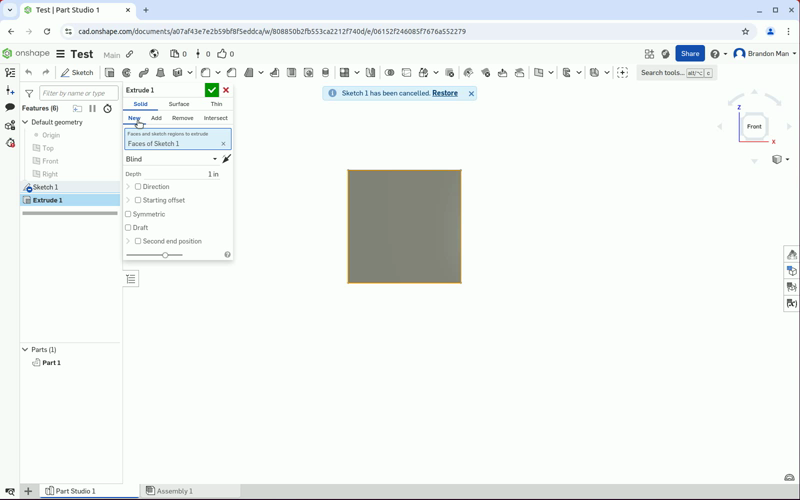
key(tab, 4)
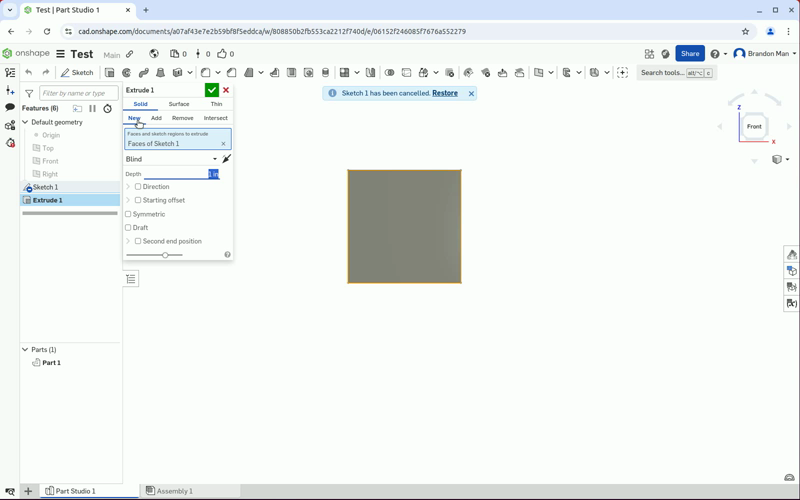
text(23.108)
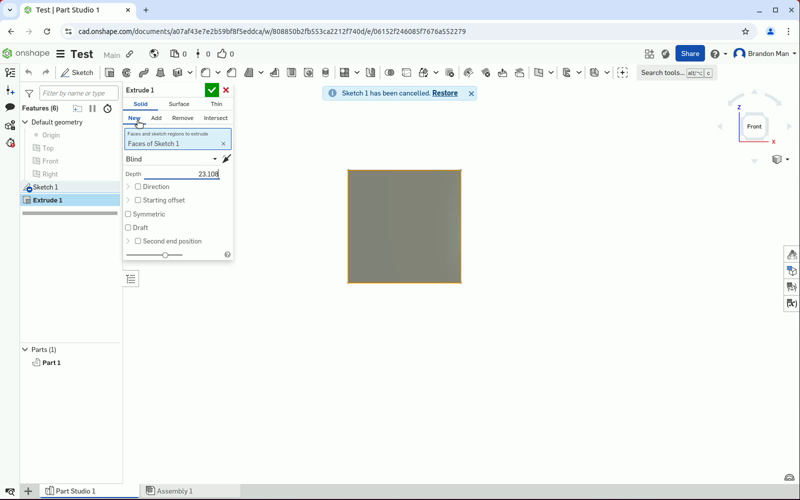
key(enter)
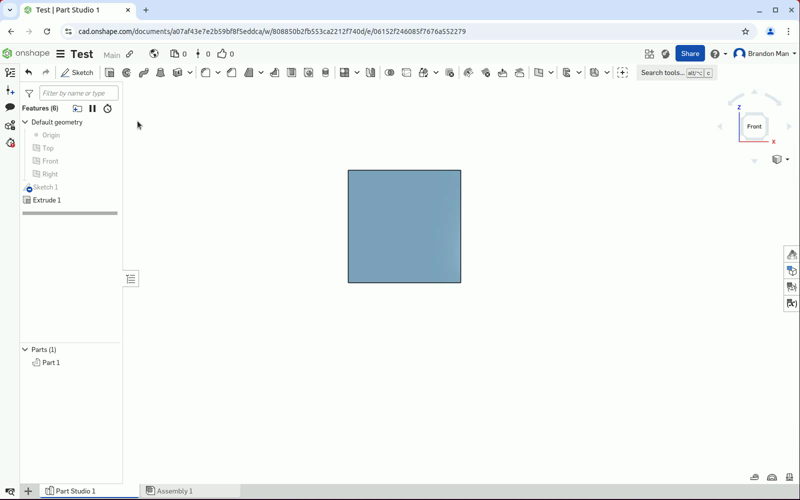
key(shift+h)
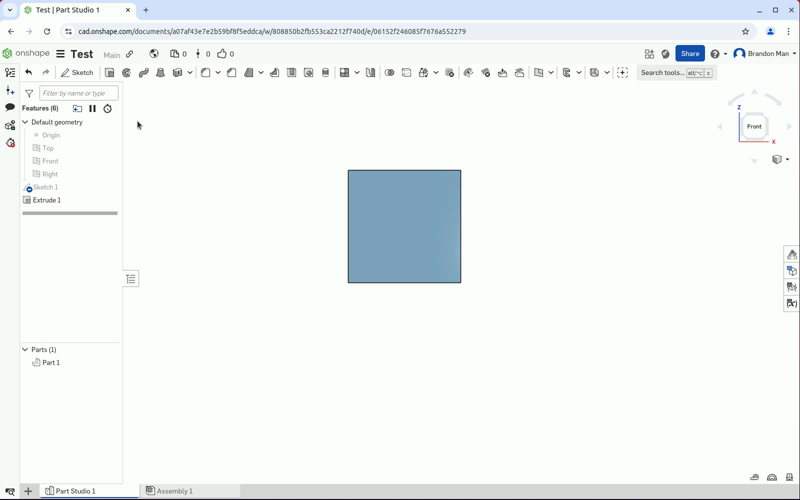
key(shift+h)
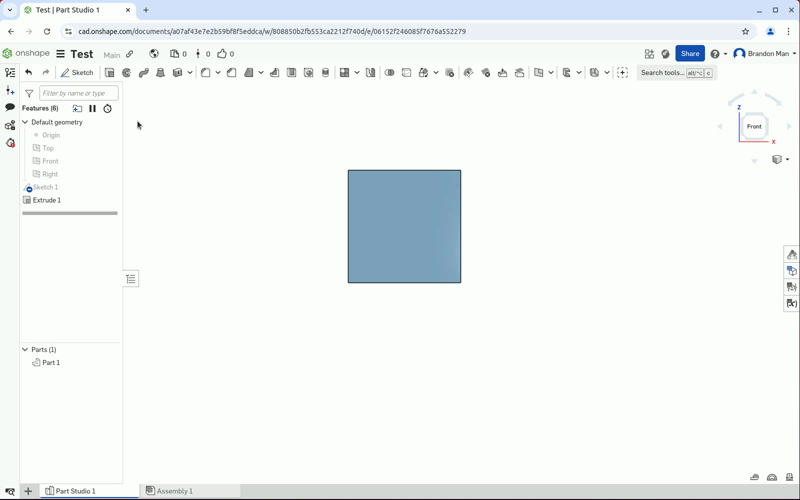
mouse_move(73, 189)
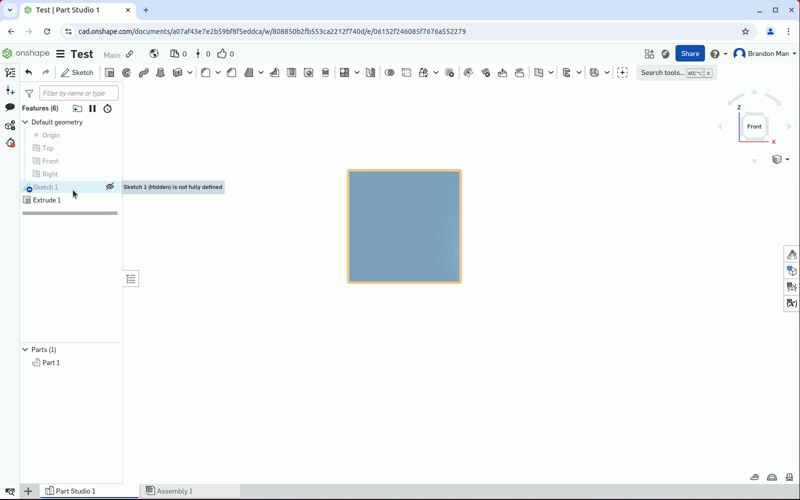
click(73, 189)
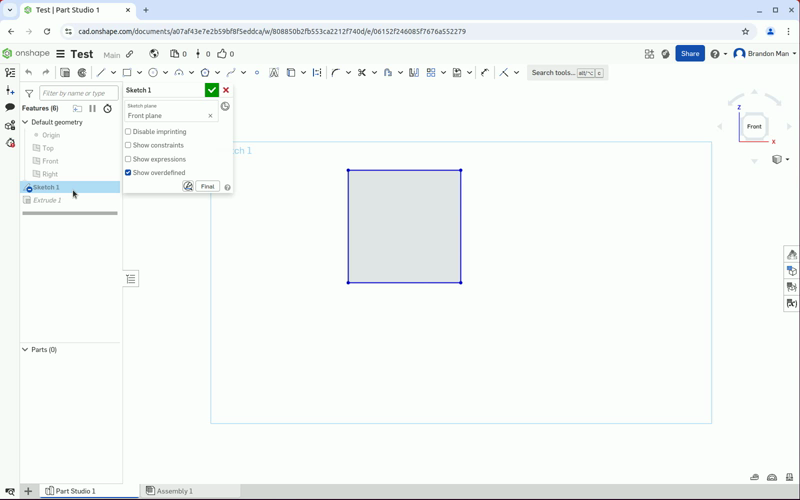
mouse_move(229, 92)
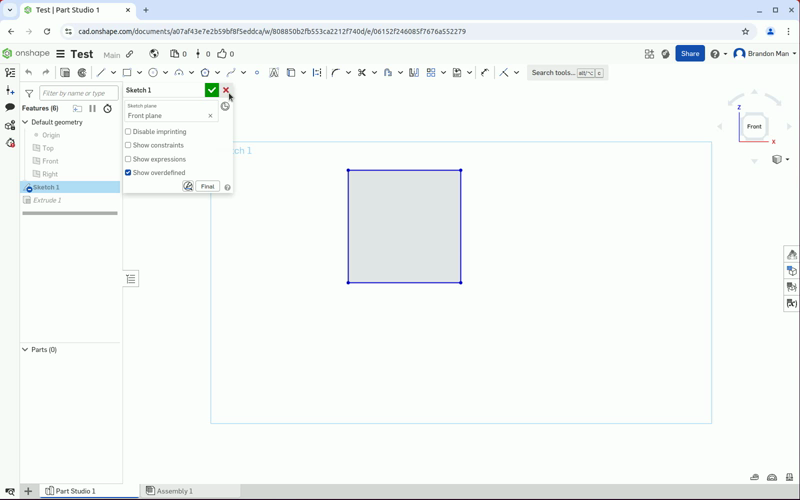
click(229, 92)
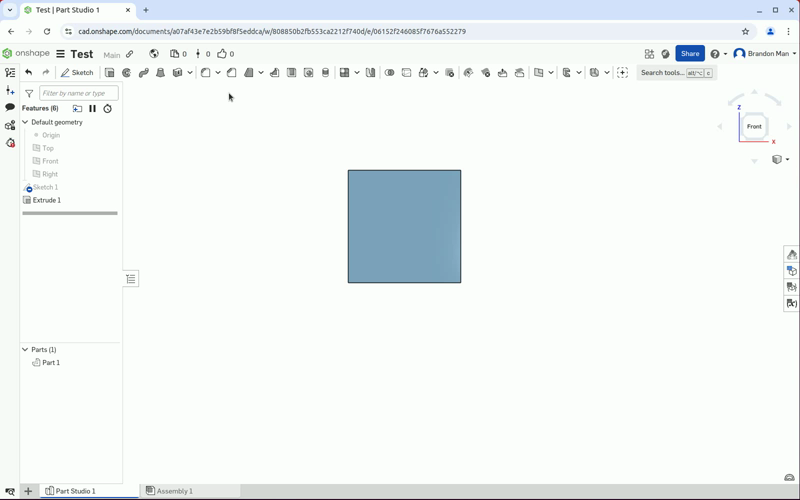
mouse_move(73, 352)
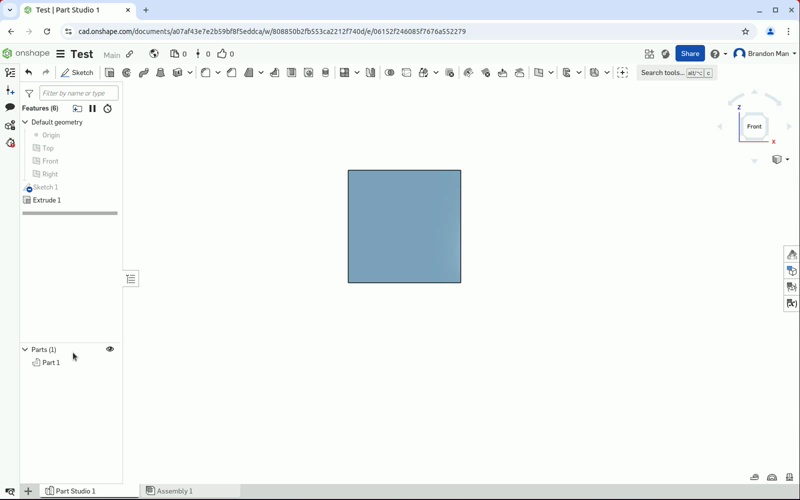
key(y)
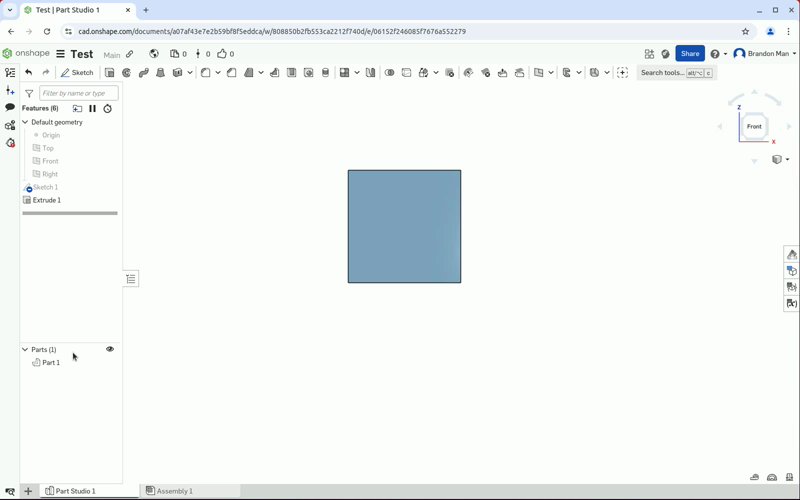
key(shift+p)
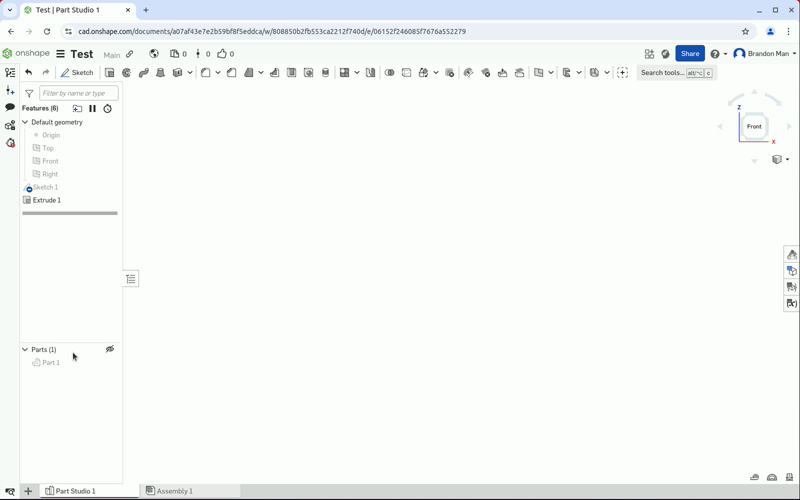
key(space)
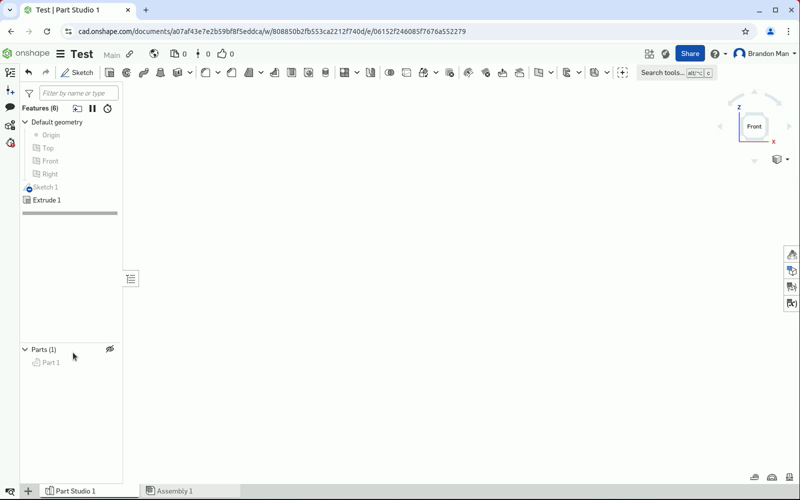
key_down(shift)
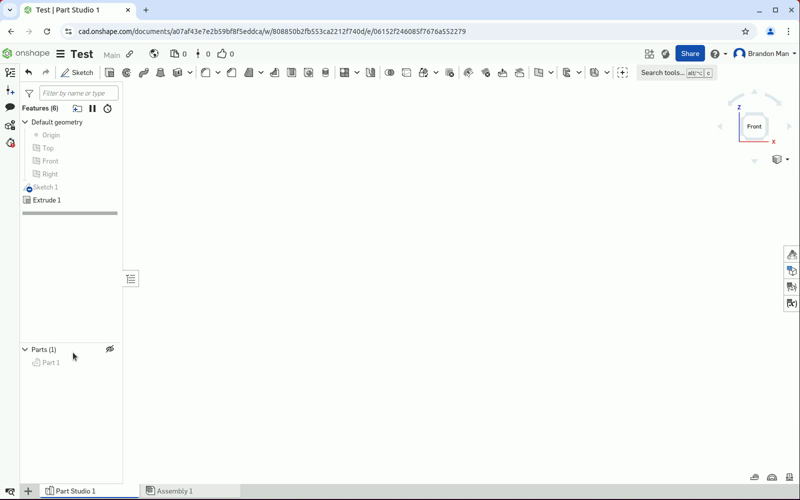
key(down)
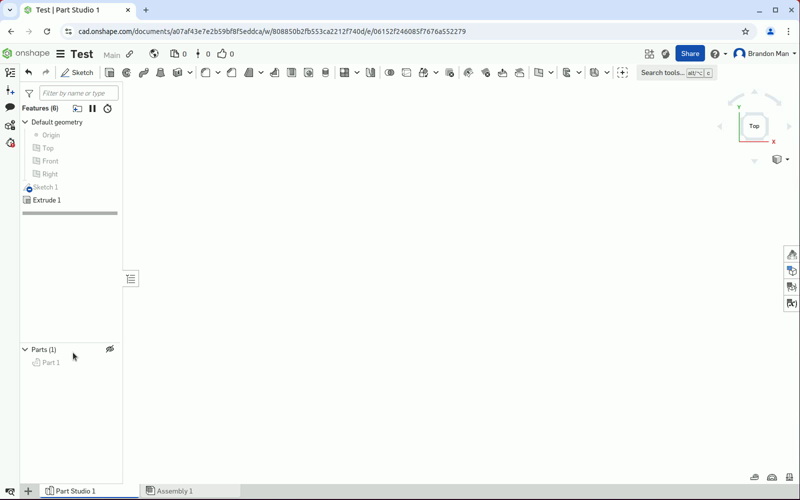
key_up(shift)
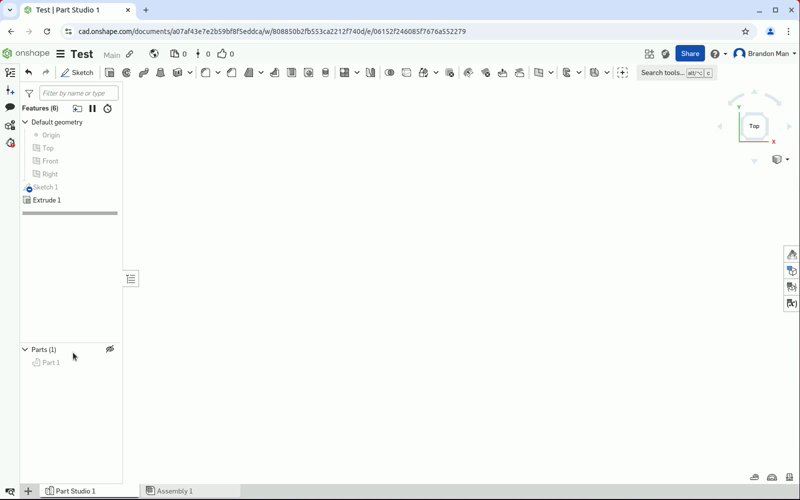
mouse_move(73, 352)
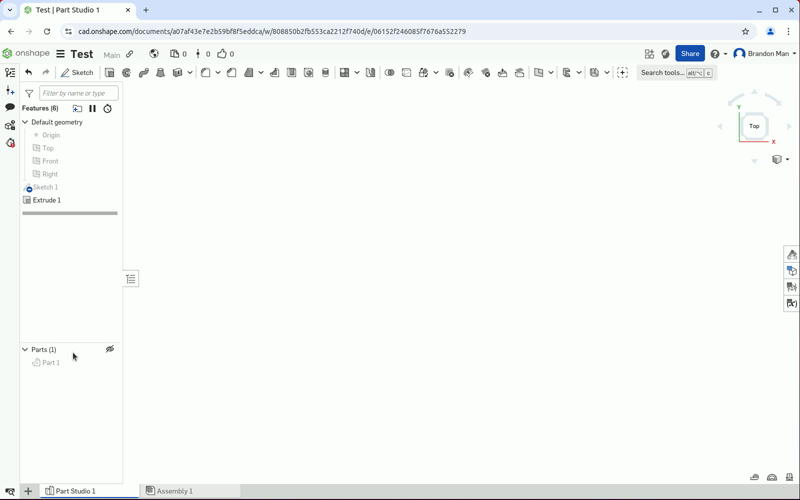
key(shift+y)
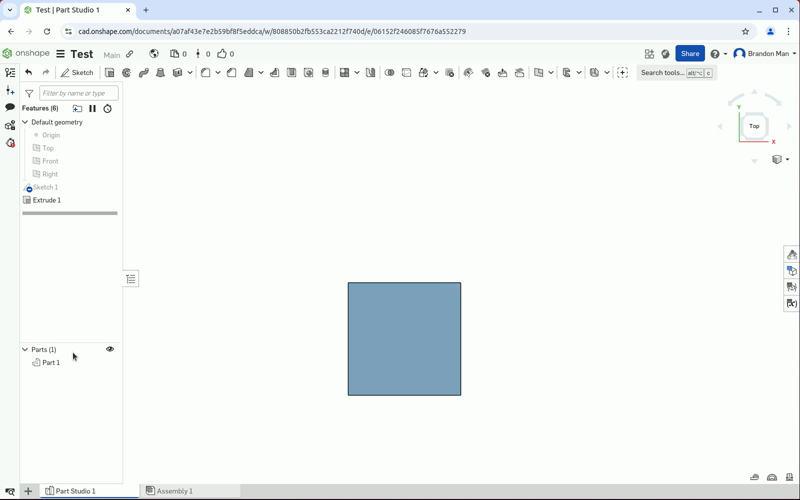
mouse_move(541, 75)
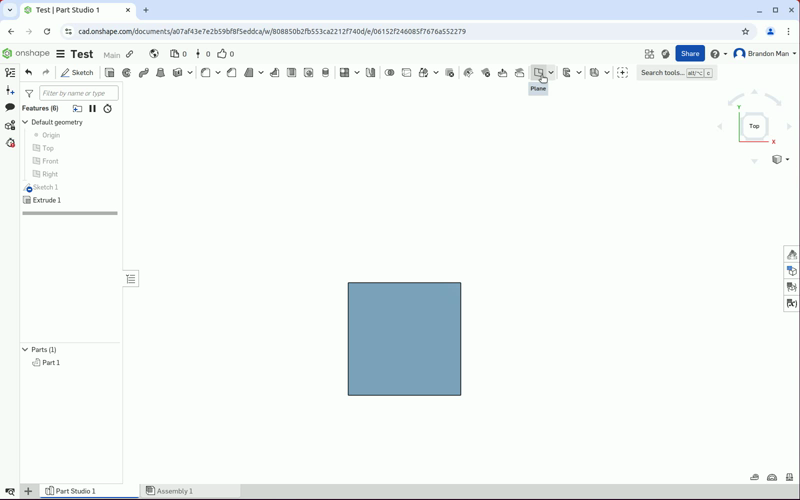
click(541, 75)
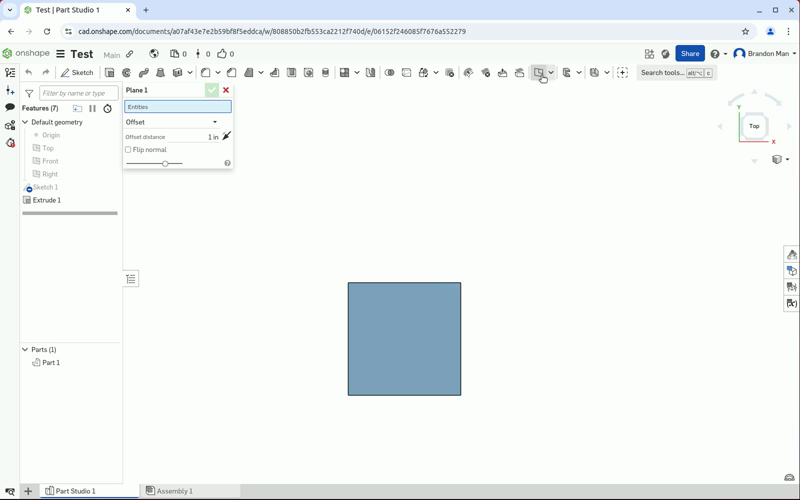
mouse_move(73, 150)
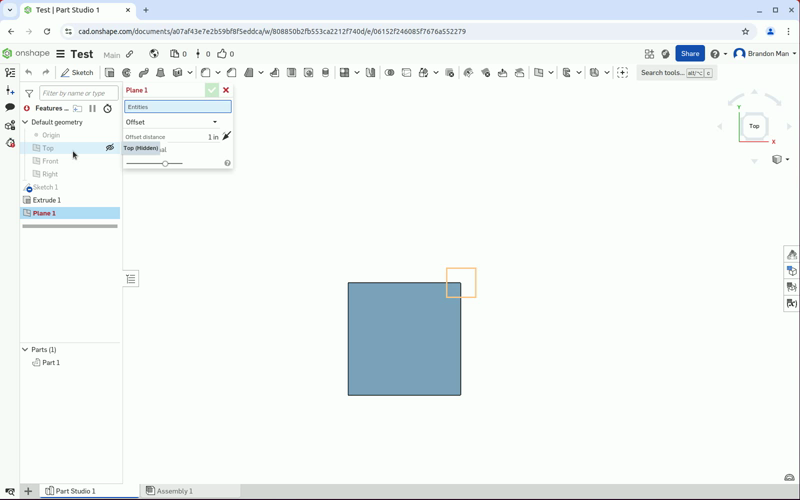
click(73, 150)
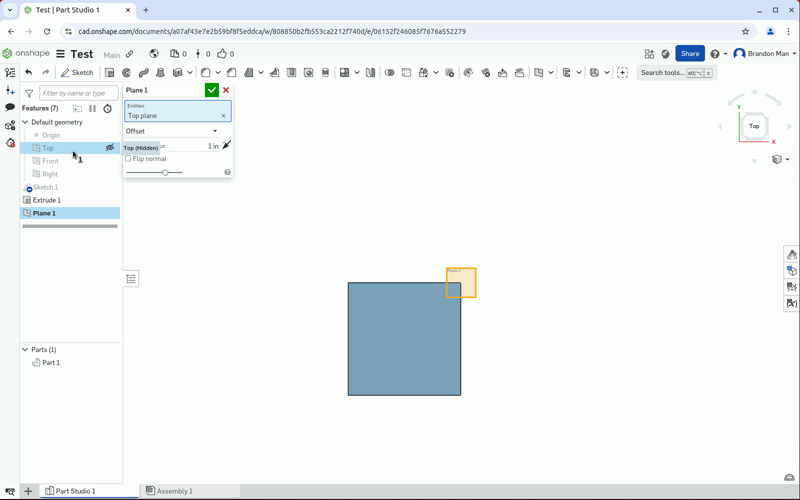
key(tab, 2)
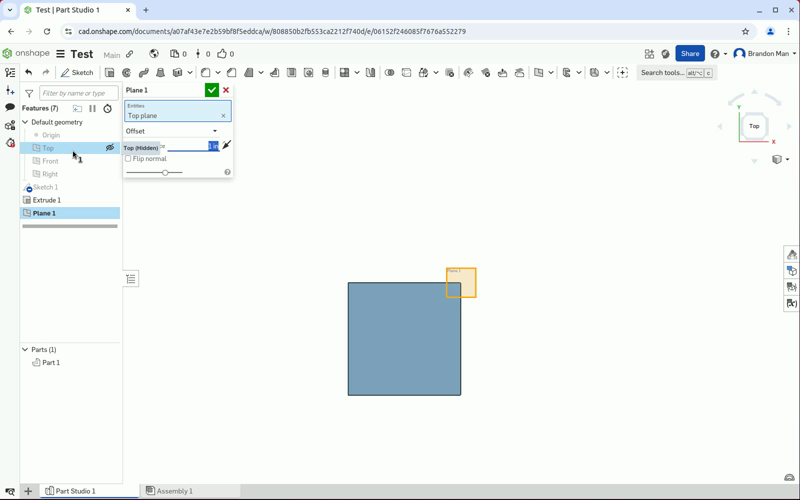
text(23.108)
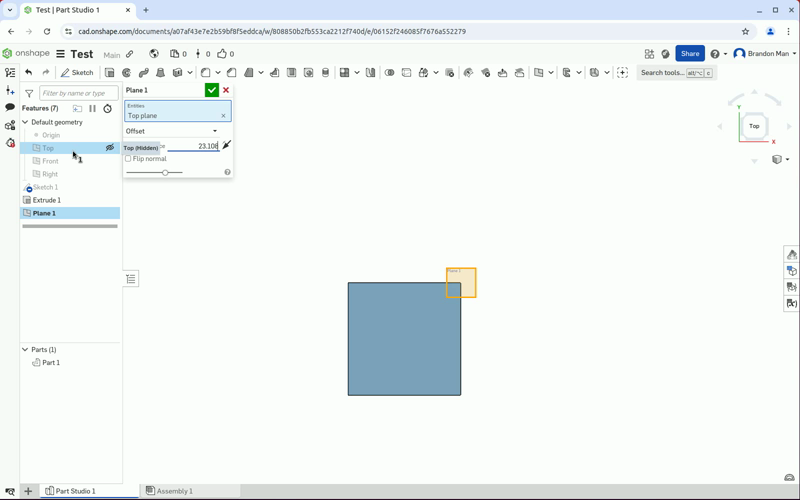
key(enter, 2)
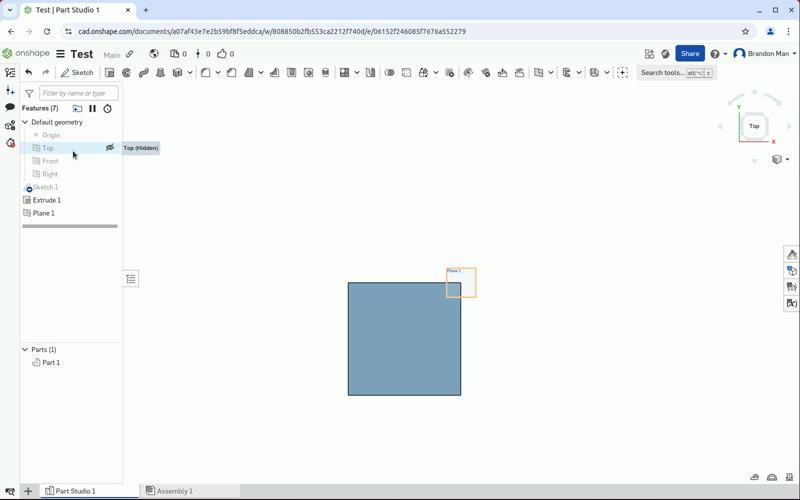
key(shift+s)
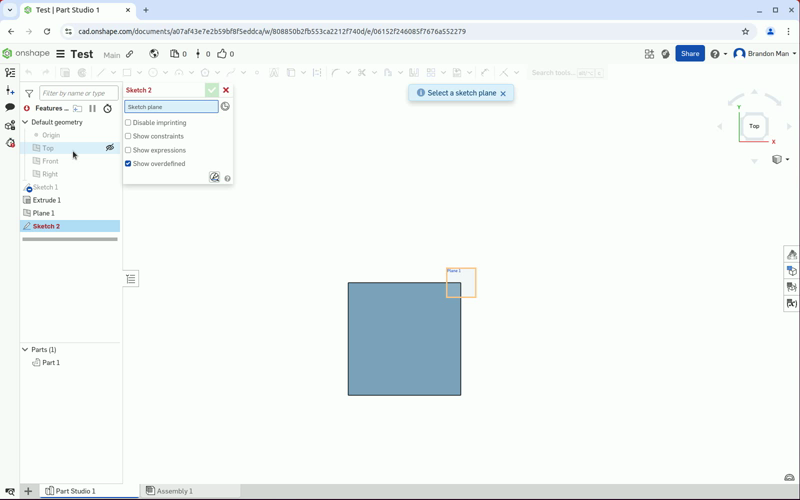
mouse_move(73, 215)
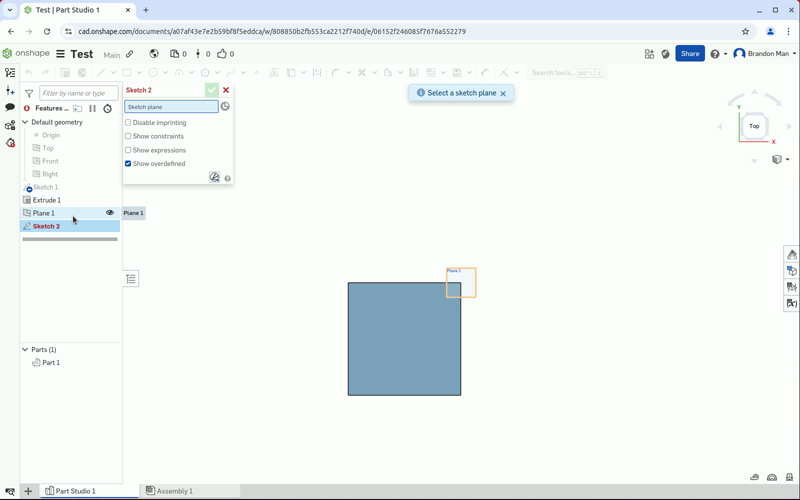
click(73, 215)
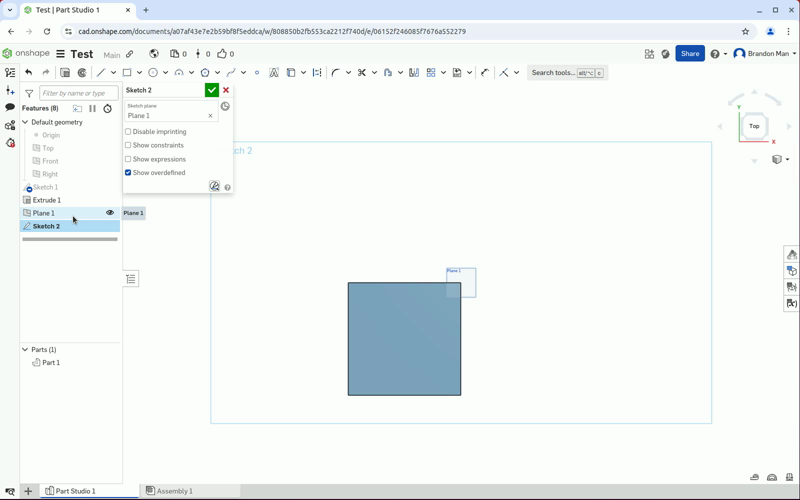
mouse_move(73, 352)
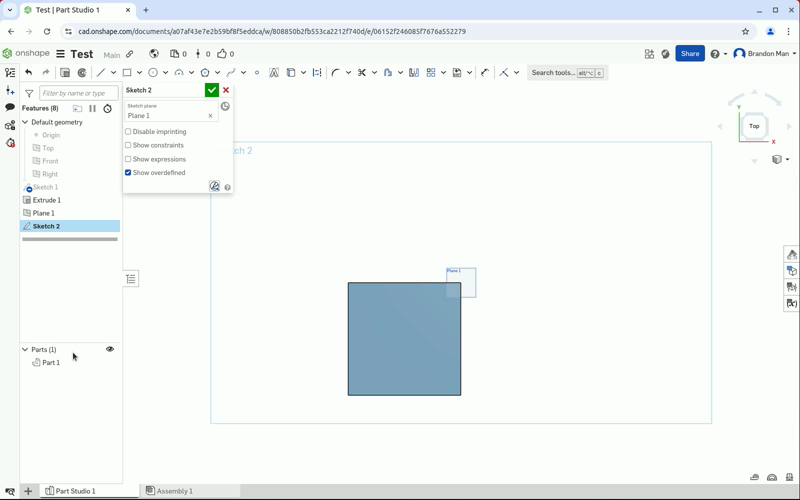
key(y)
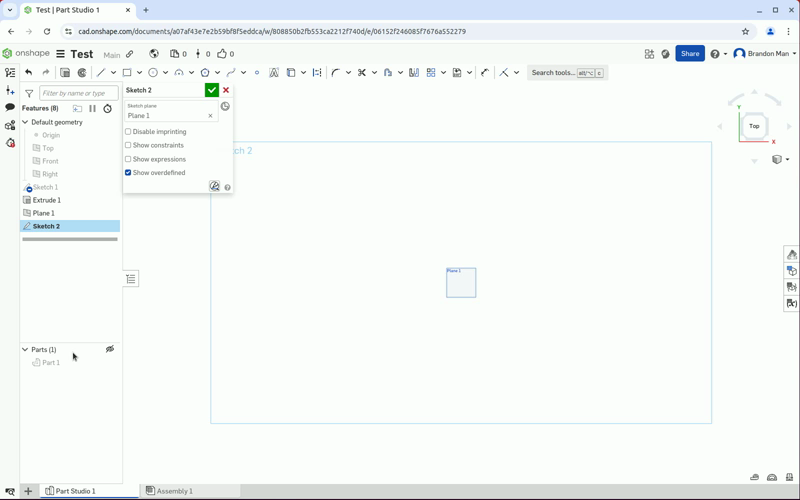
key(l)
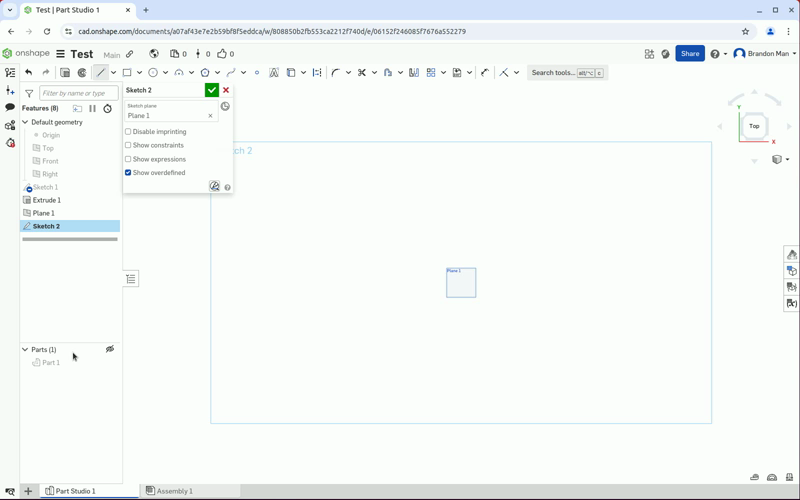
key_down(shift)
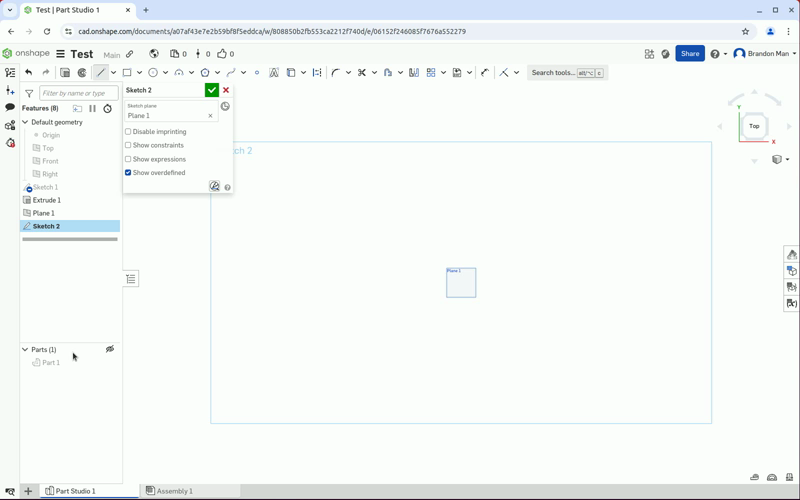
mouse_move(351, 391)
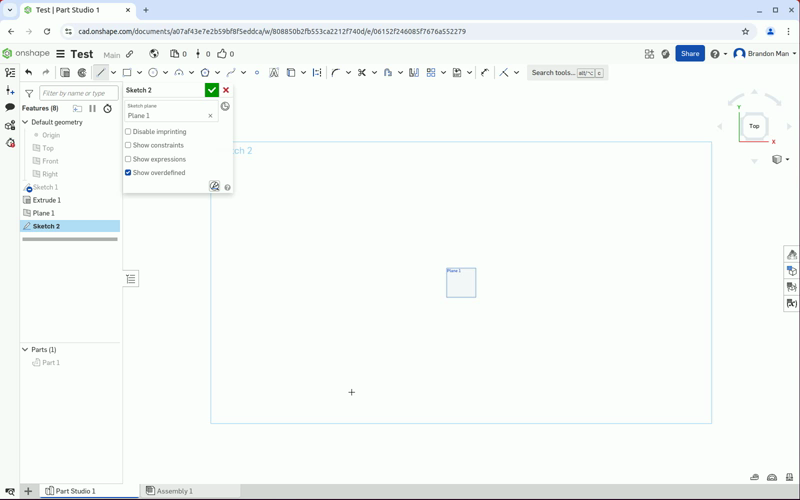
click(351, 391)
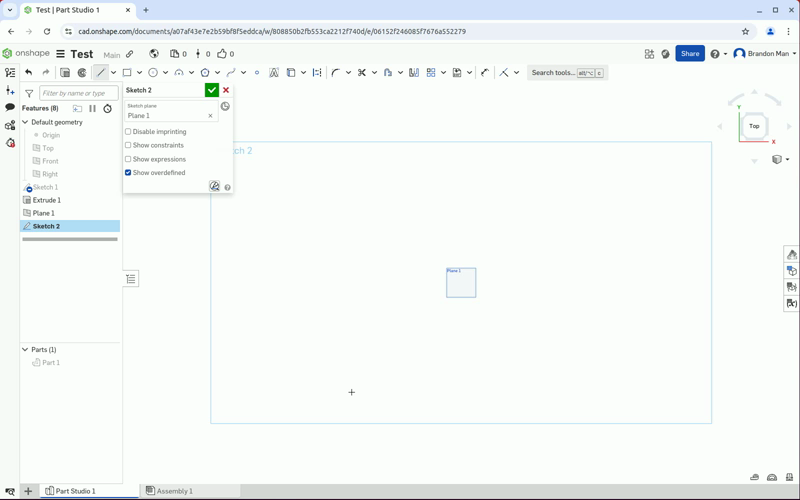
key_up(shift)
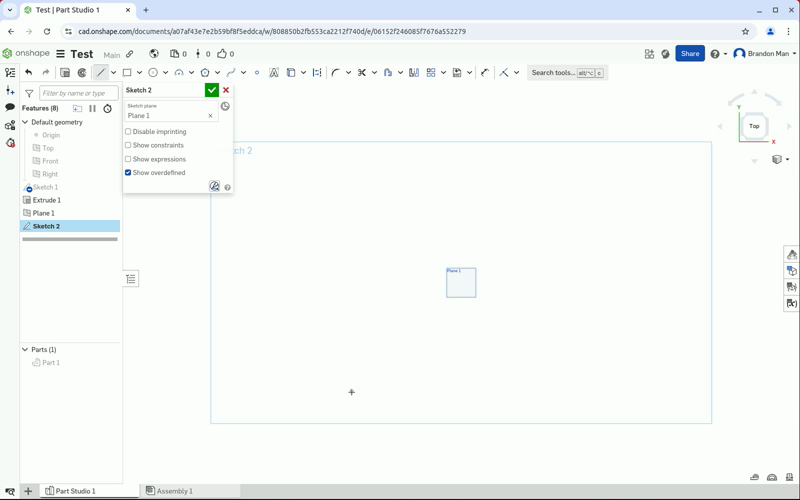
key_down(shift)
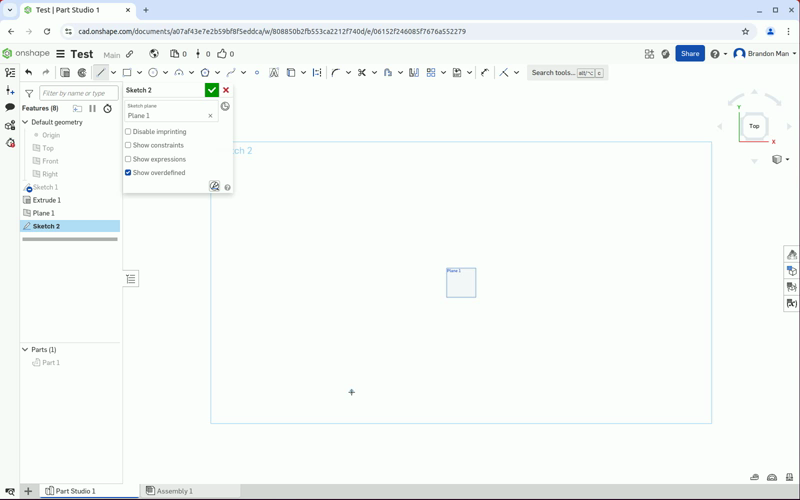
mouse_move(455, 391)
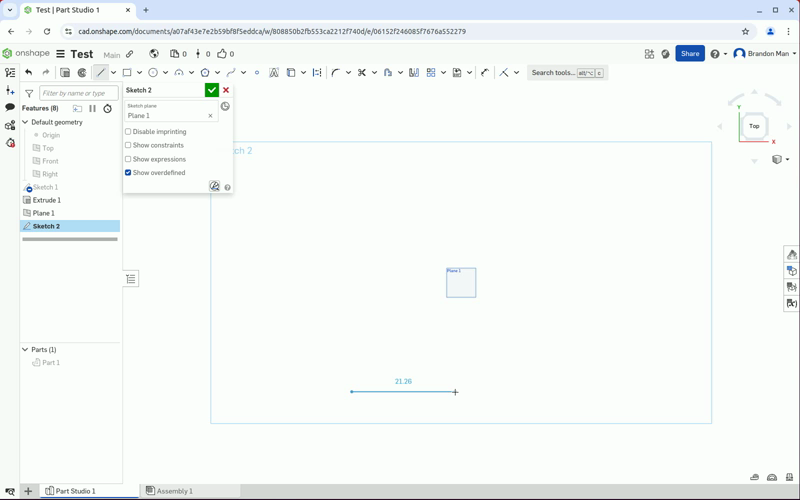
click(455, 391)
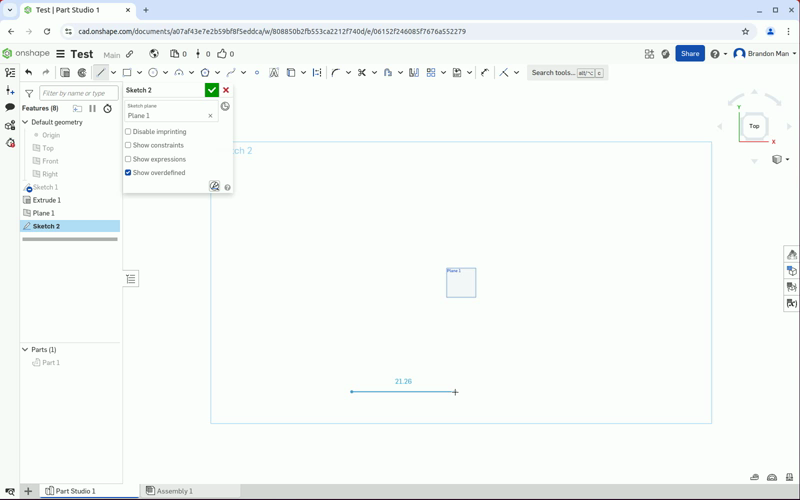
key_up(shift)
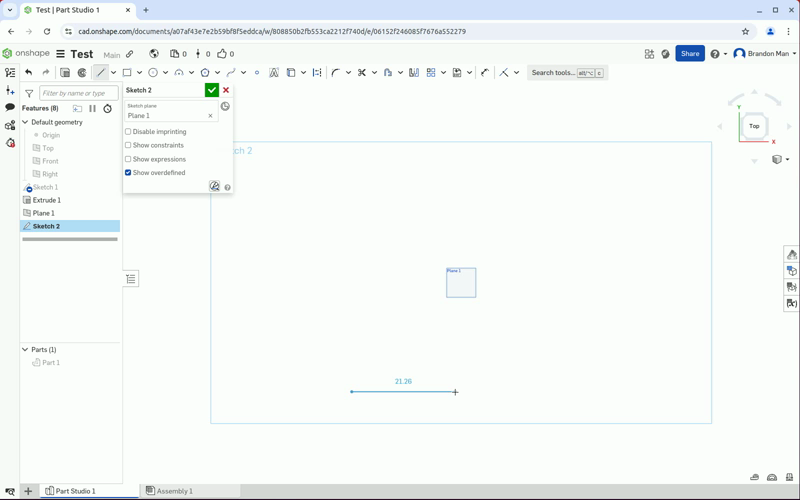
key_down(shift)
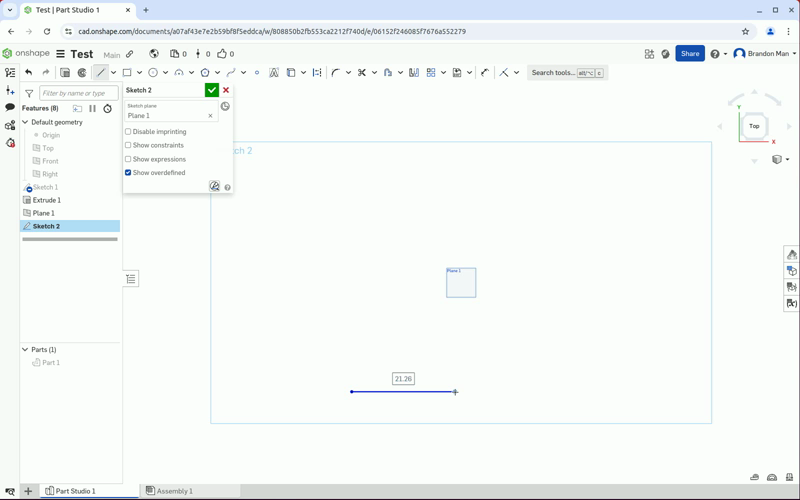
mouse_move(455, 286)
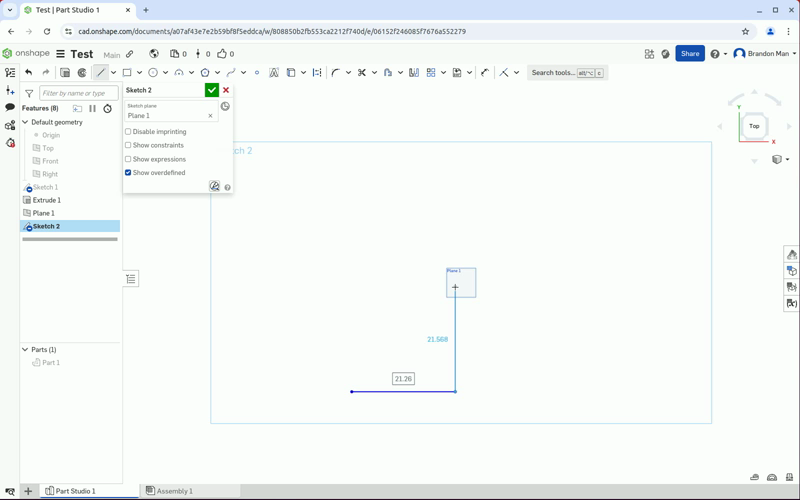
click(455, 286)
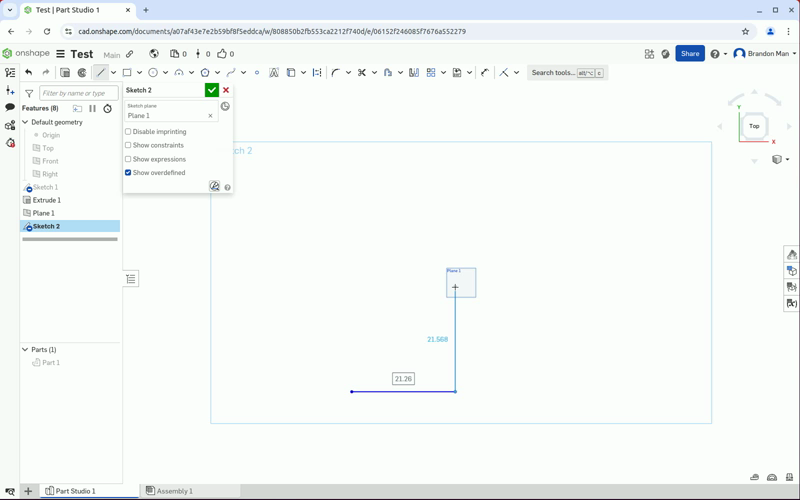
key_up(shift)
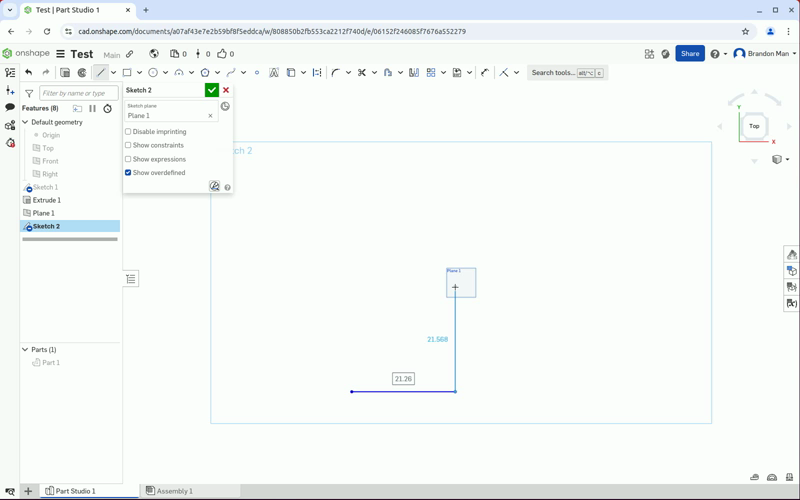
key_down(shift)
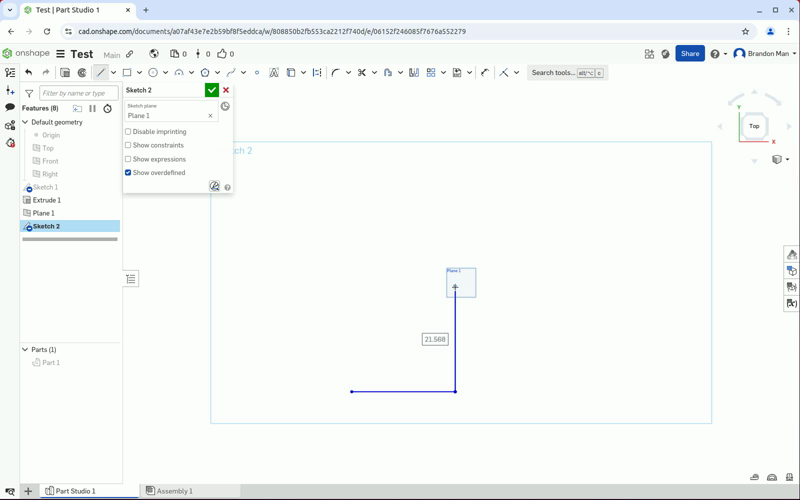
mouse_move(351, 286)
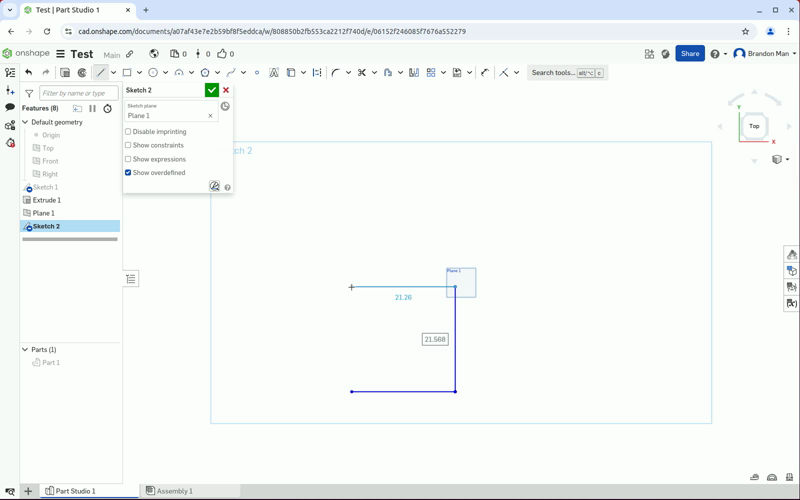
click(351, 286)
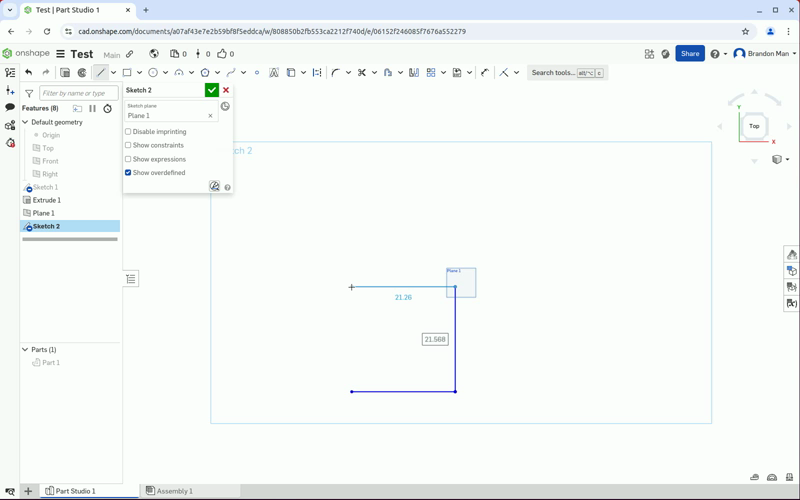
key_up(shift)
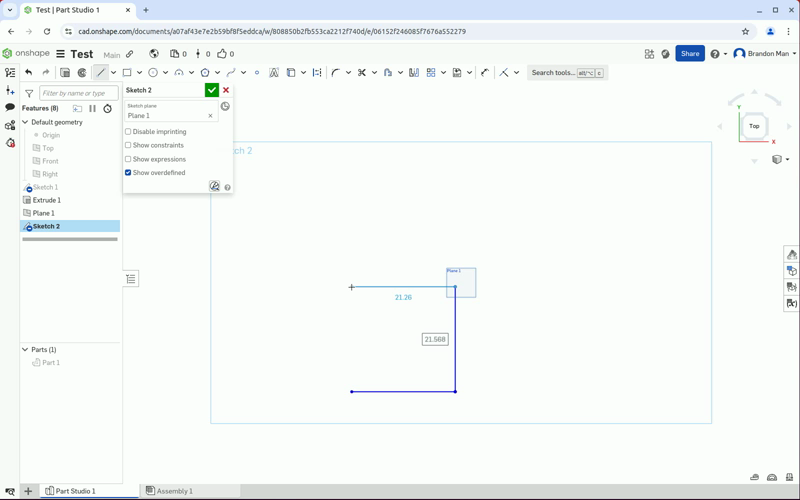
key_down(shift)
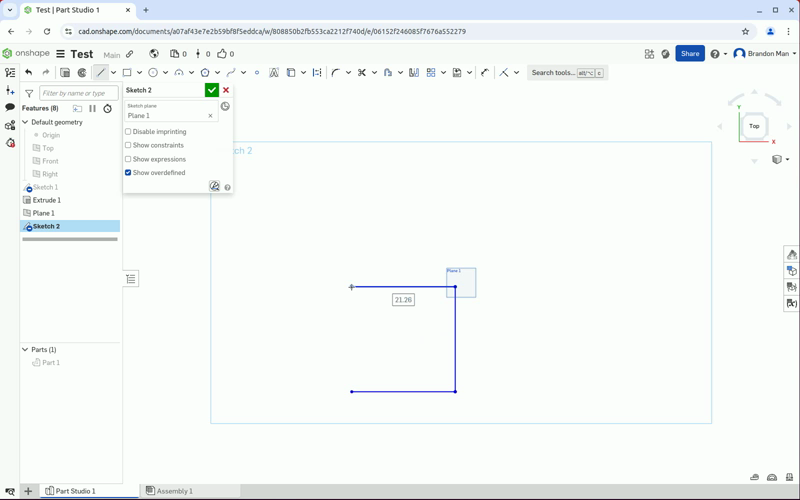
mouse_move(351, 391)
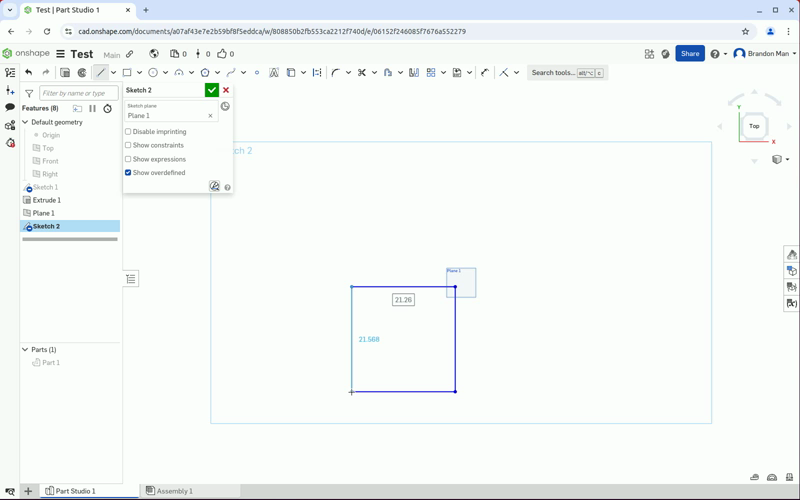
key_up(shift)
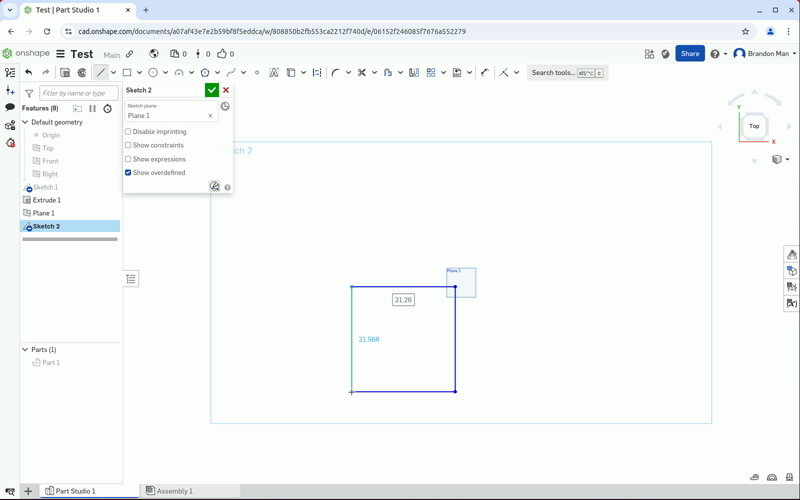
click(351, 391)
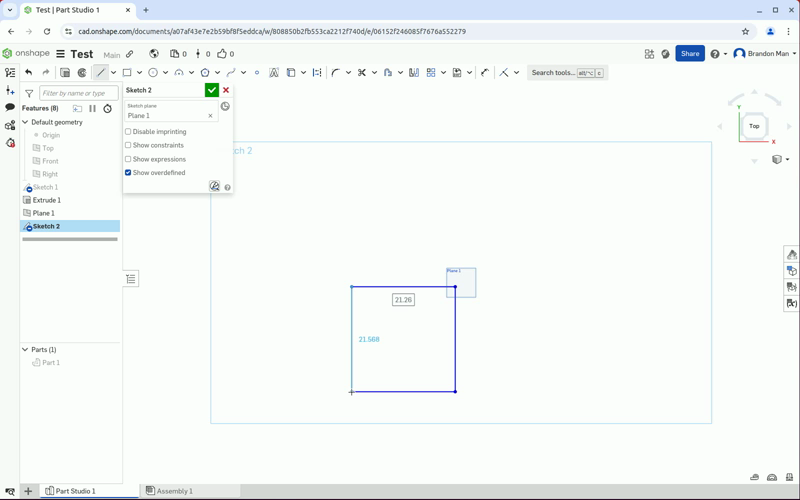
key(esc)
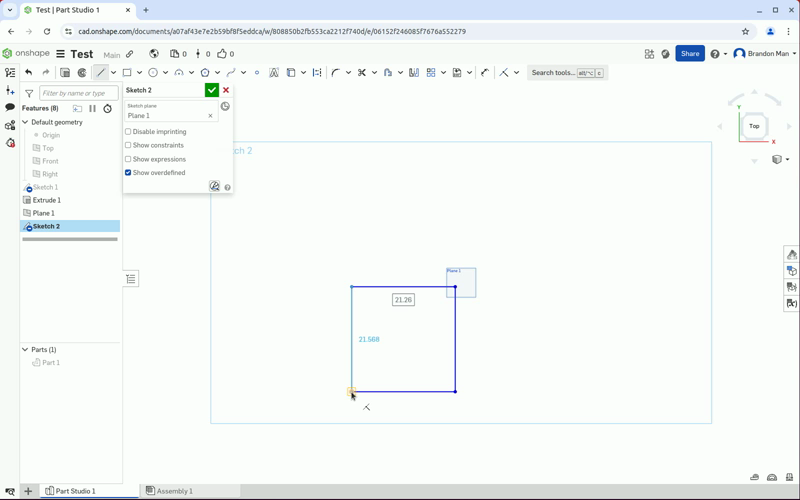
mouse_move(436, 373)
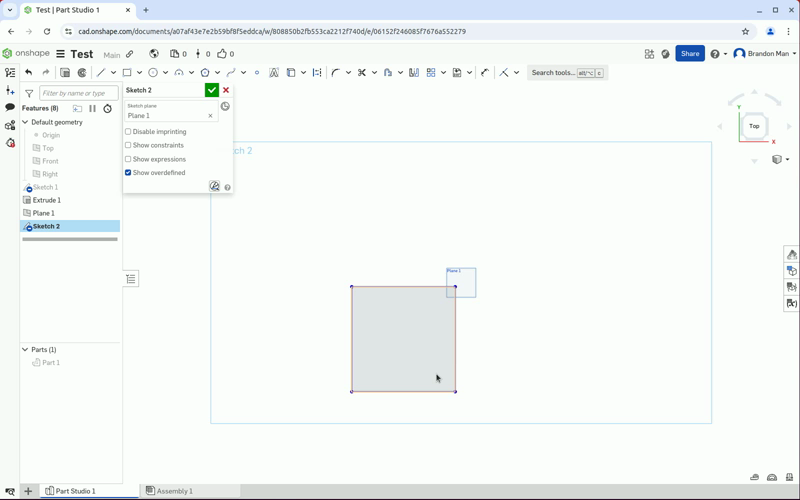
click(436, 373)
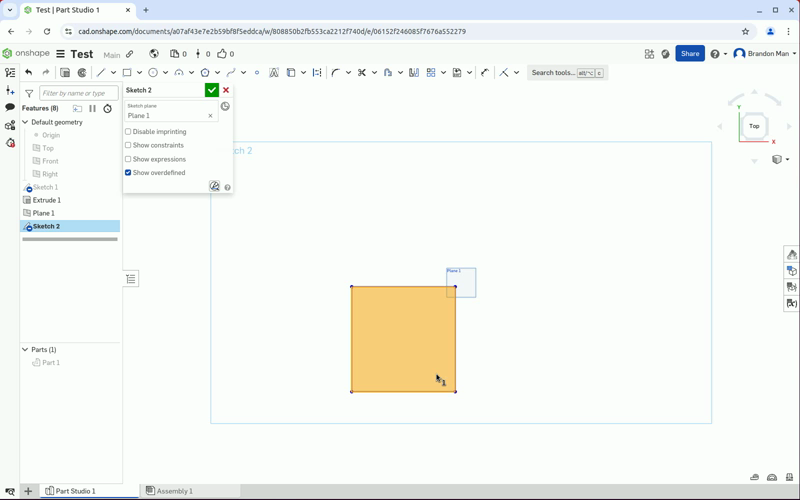
mouse_move(73, 352)
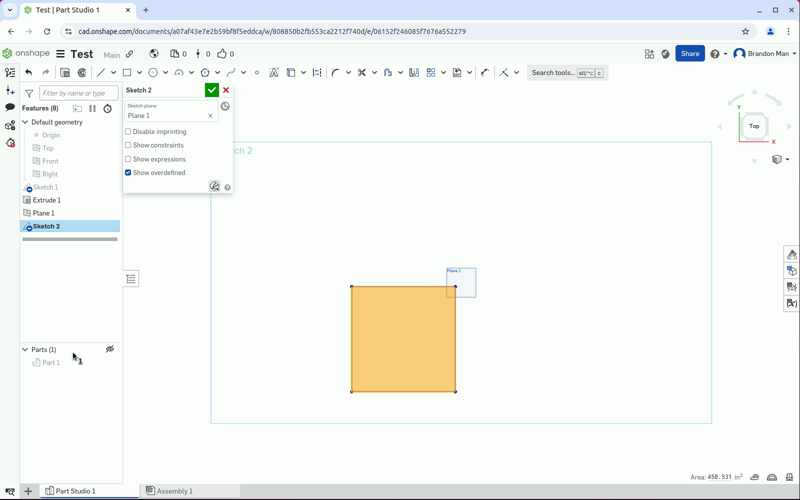
key(shift+y)
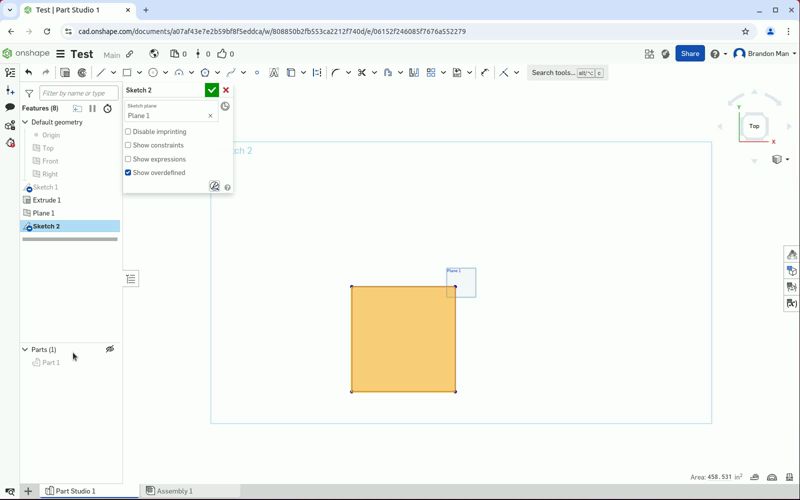
key(shift+e)
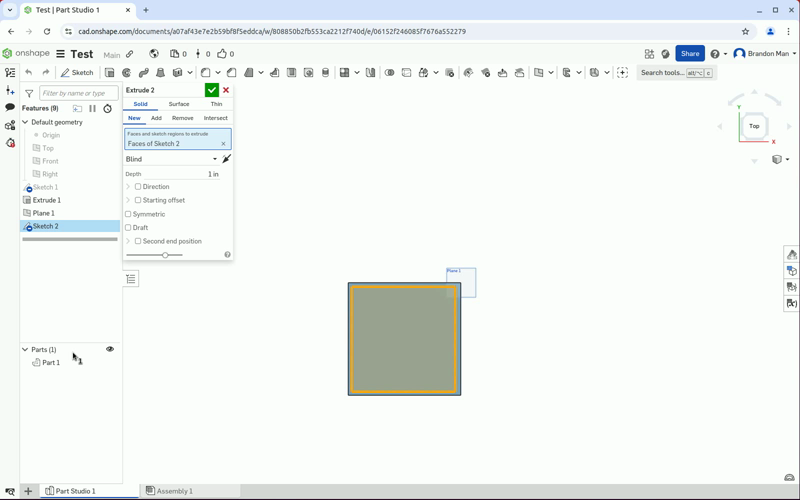
mouse_move(143, 106)
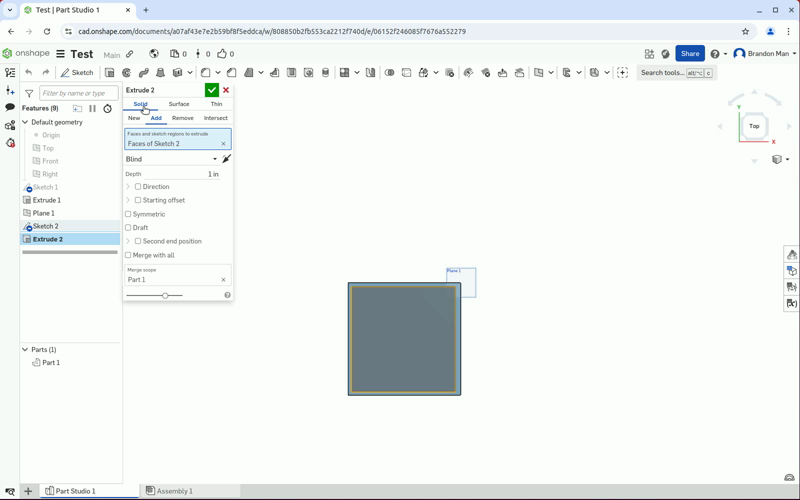
click(143, 106)
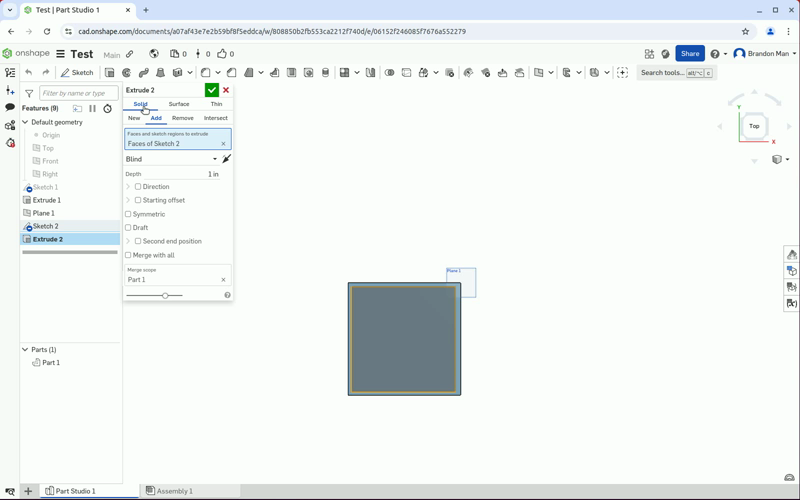
mouse_move(186, 120)
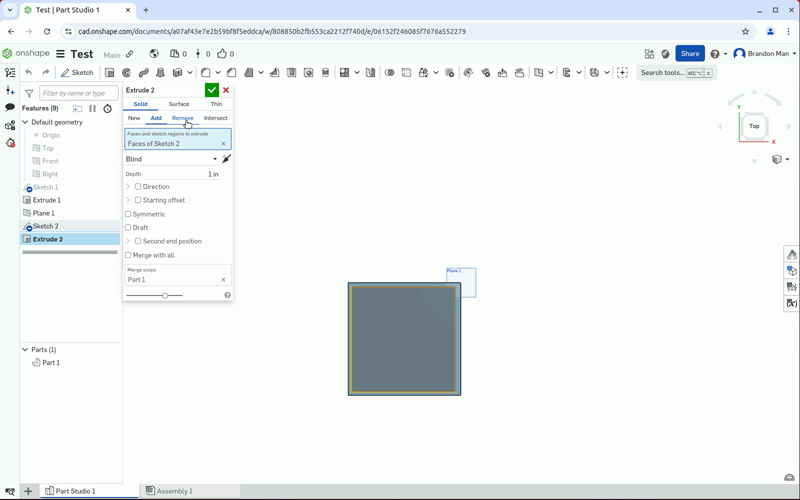
click(186, 120)
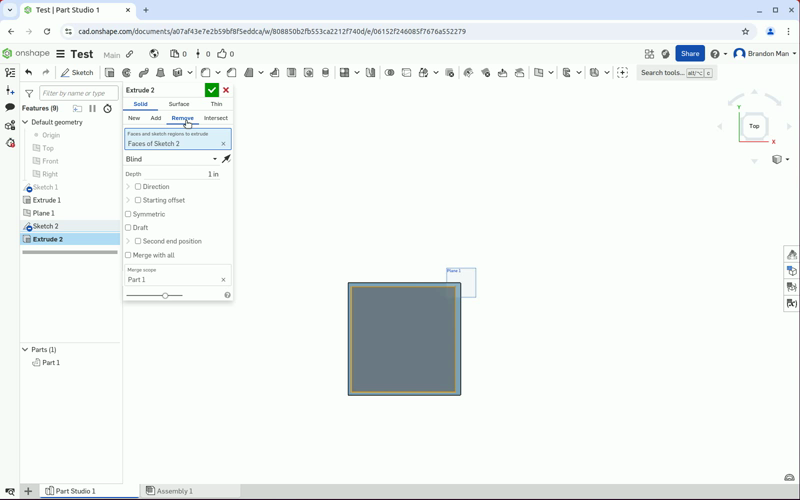
key(tab, 4)
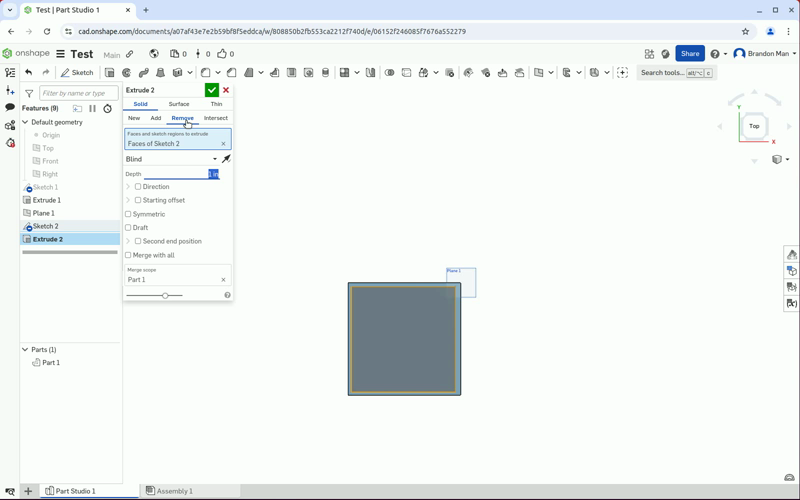
text(21.664)
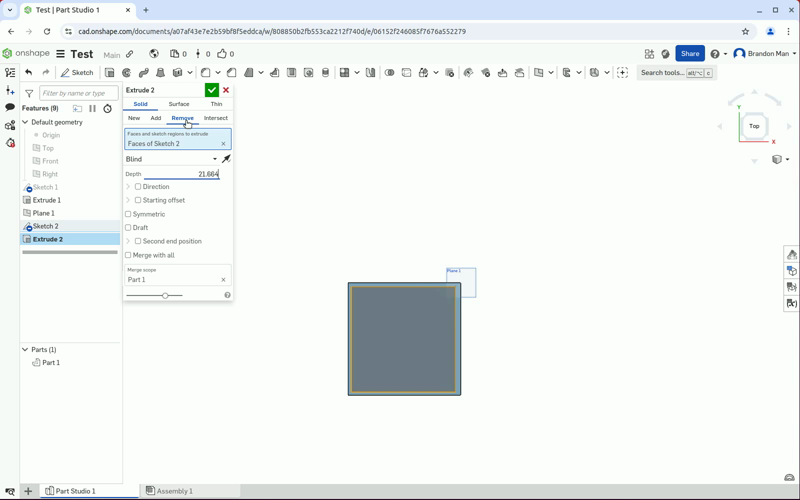
key(tab, 6)
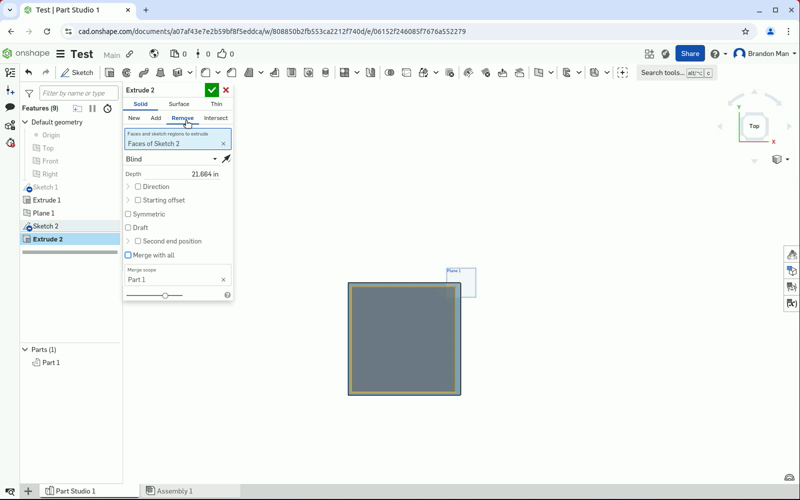
key(space)
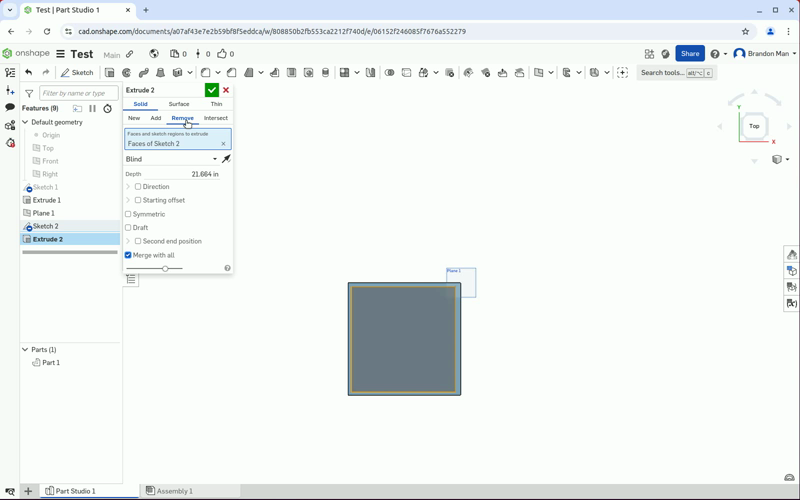
key(enter)
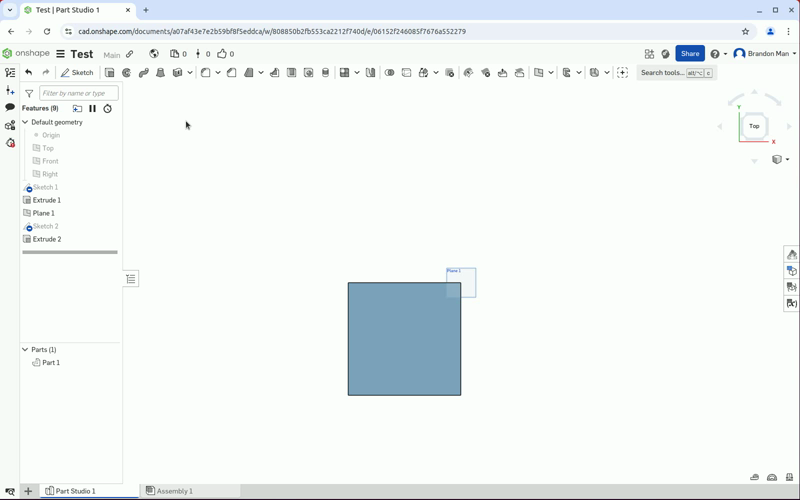
key(shift+h)
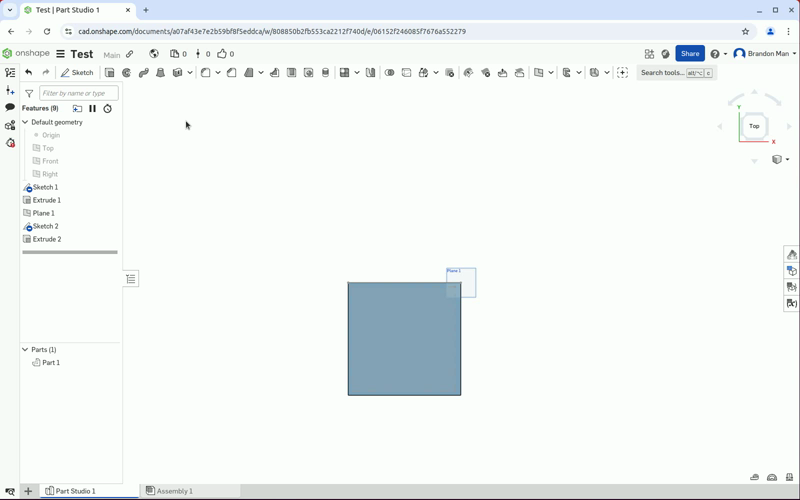
key(shift+h)
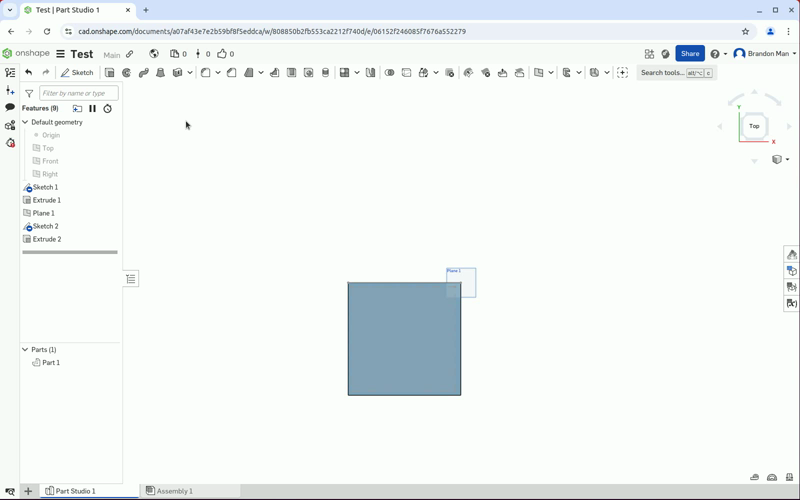
key(shift+7)
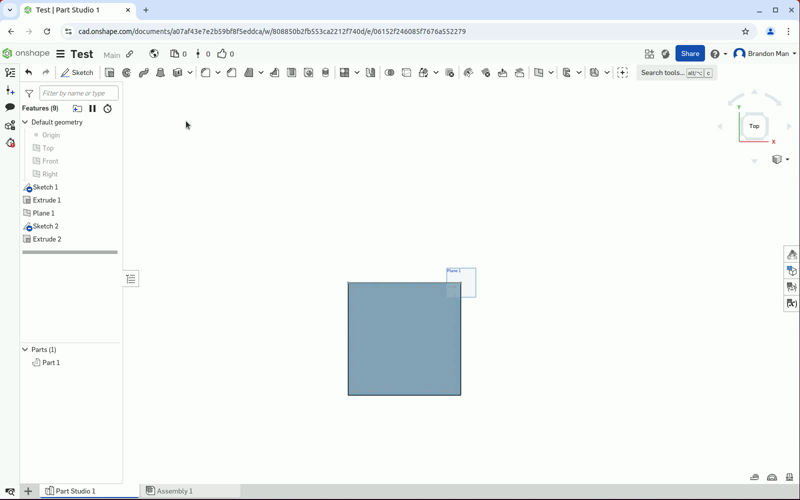
key(up, 3)
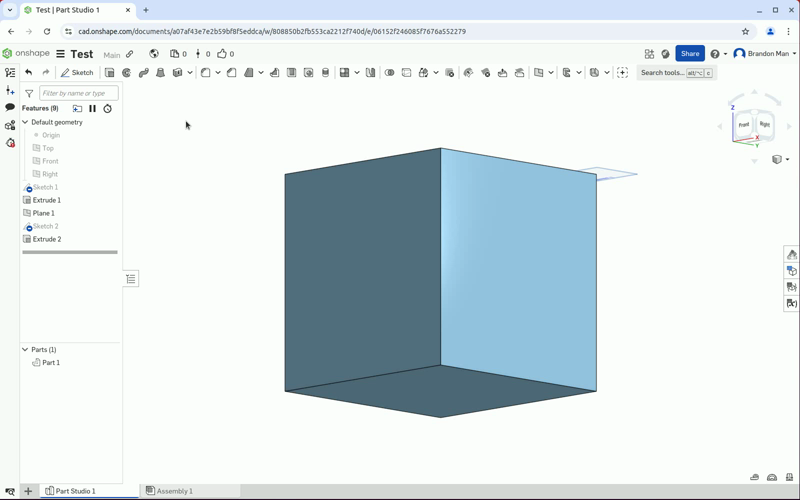
key(left, 3)
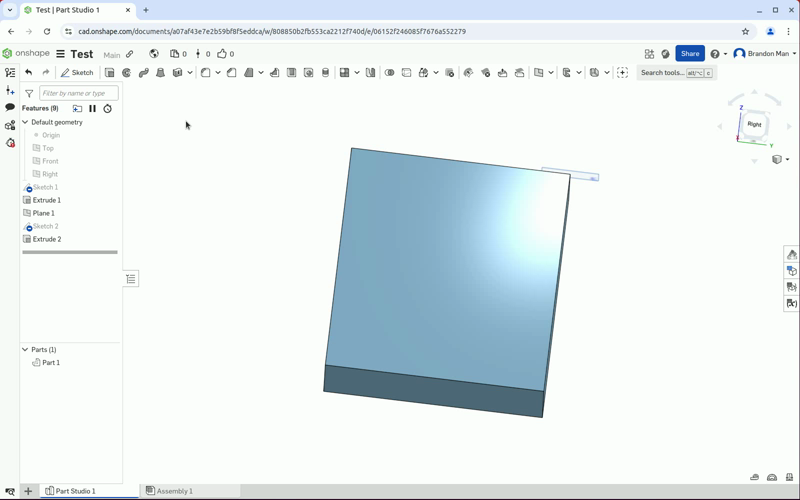
key(right, 3)
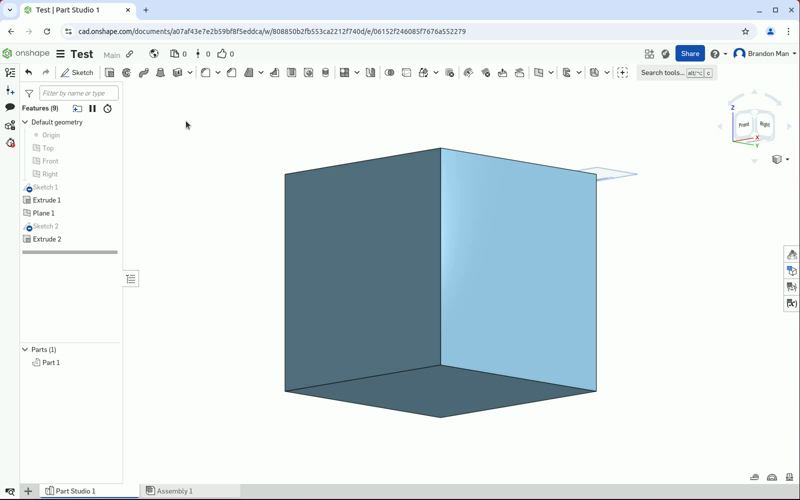
key(down, 3)
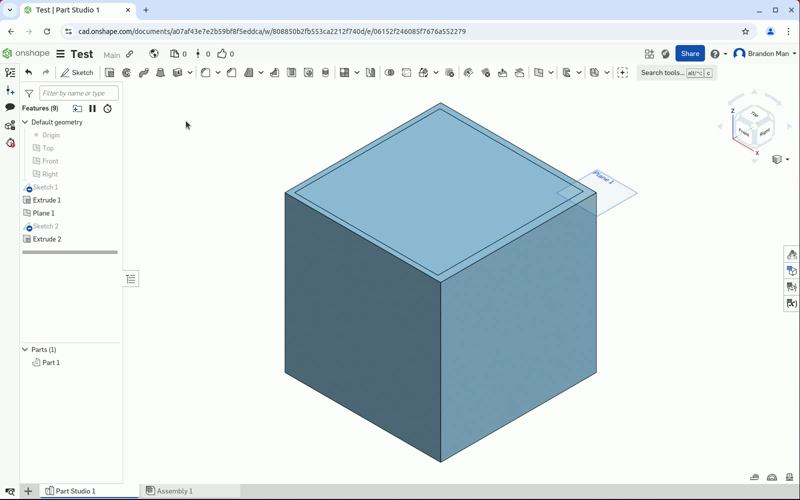
mouse_move(73, 189)
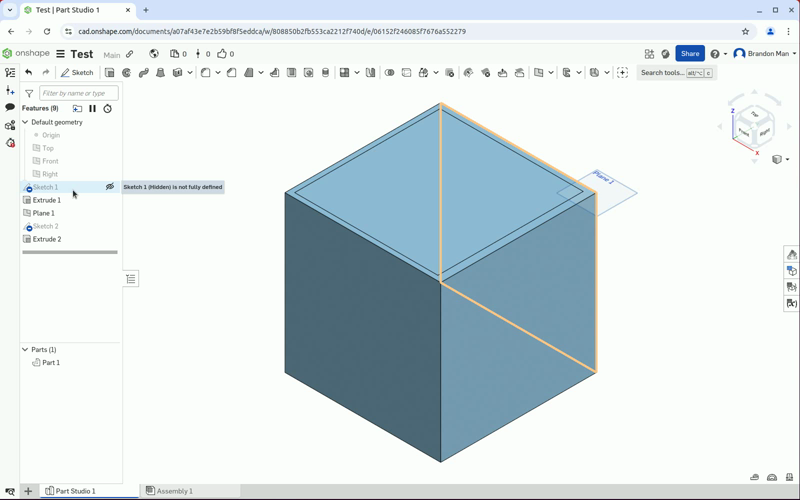
click(73, 189)